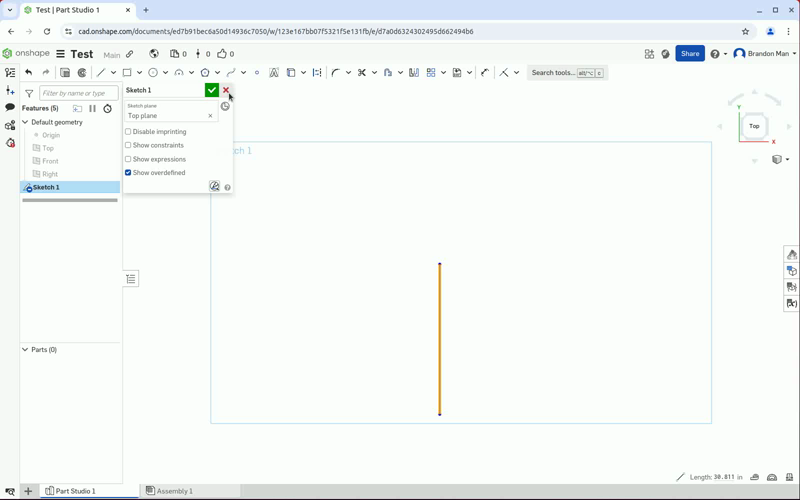
key(shift+h)
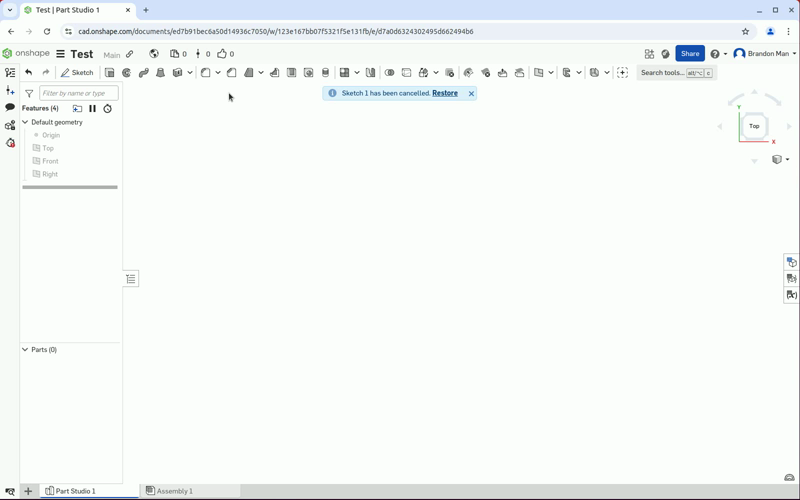
mouse_move(73, 352)
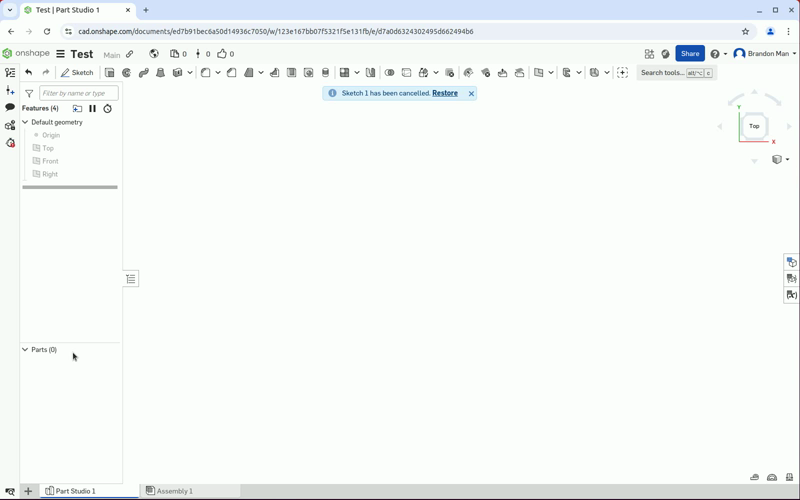
key(y)
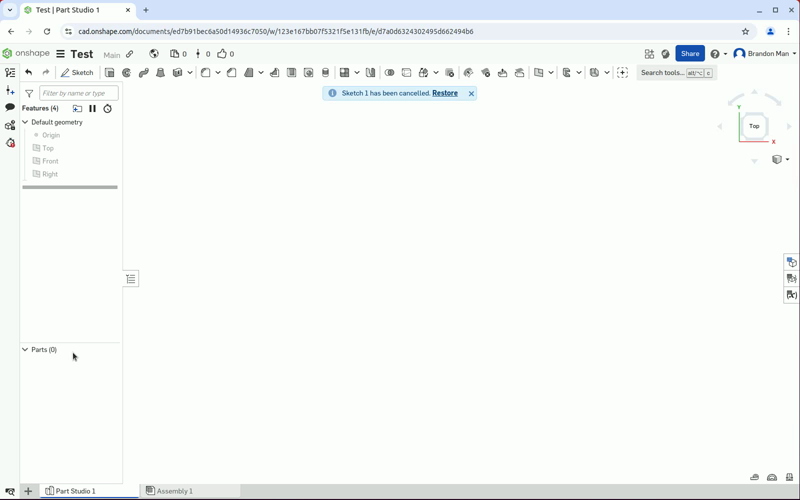
key(shift+p)
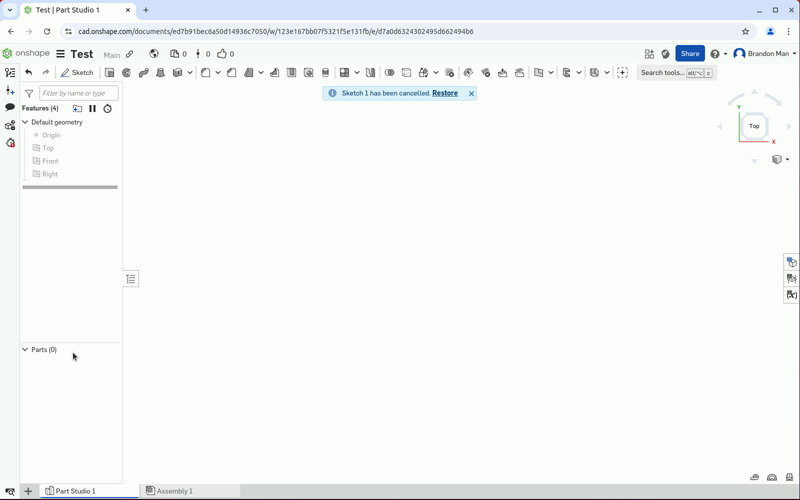
key(space)
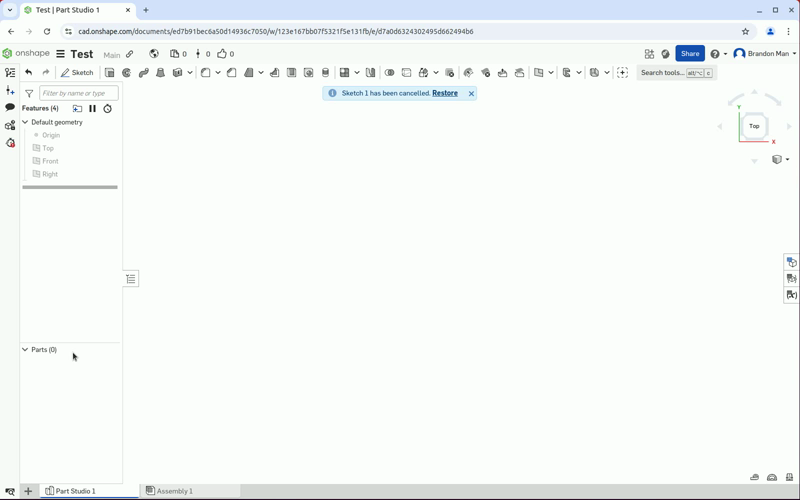
key_down(shift)
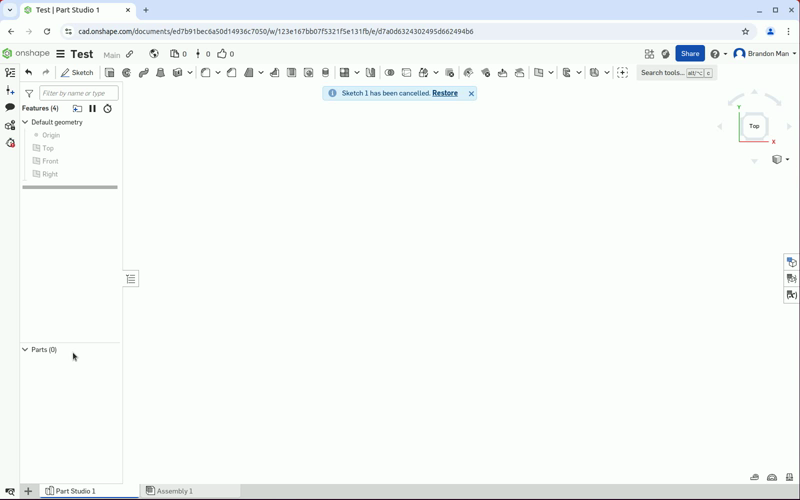
key(up)
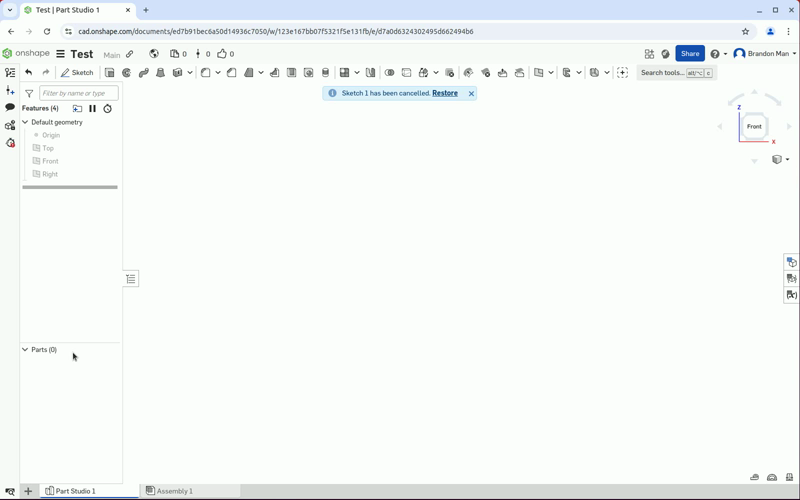
key_up(shift)
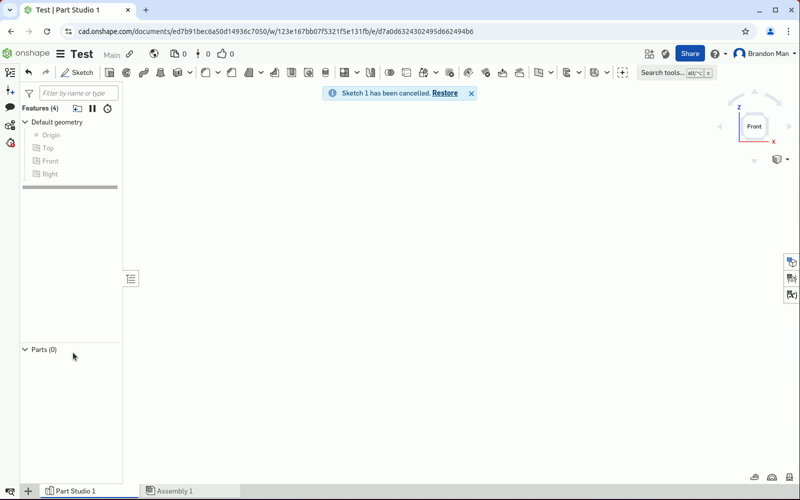
mouse_move(73, 352)
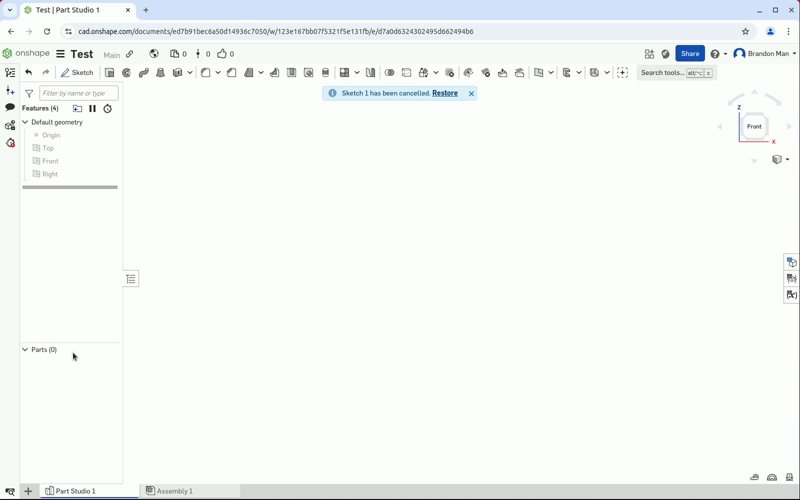
key(shift+y)
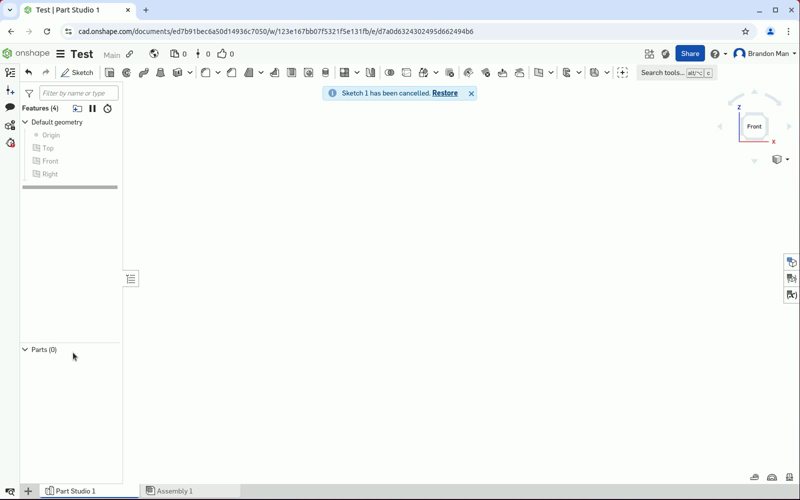
key(shift+s)
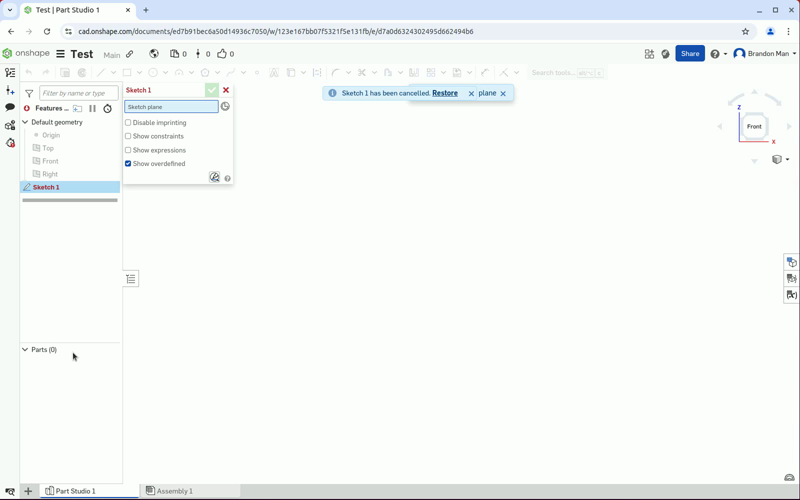
mouse_move(73, 163)
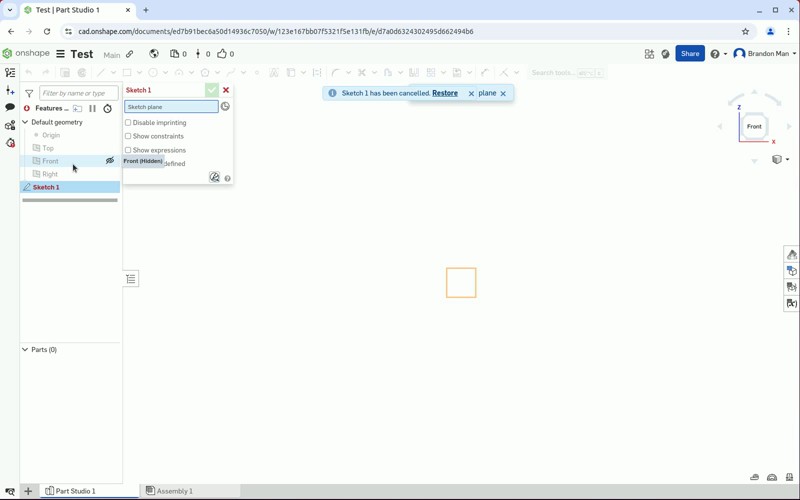
click(73, 163)
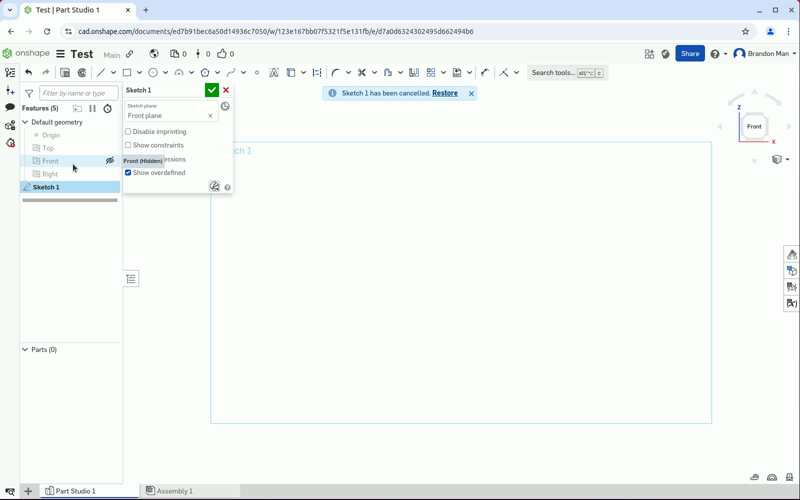
mouse_move(73, 352)
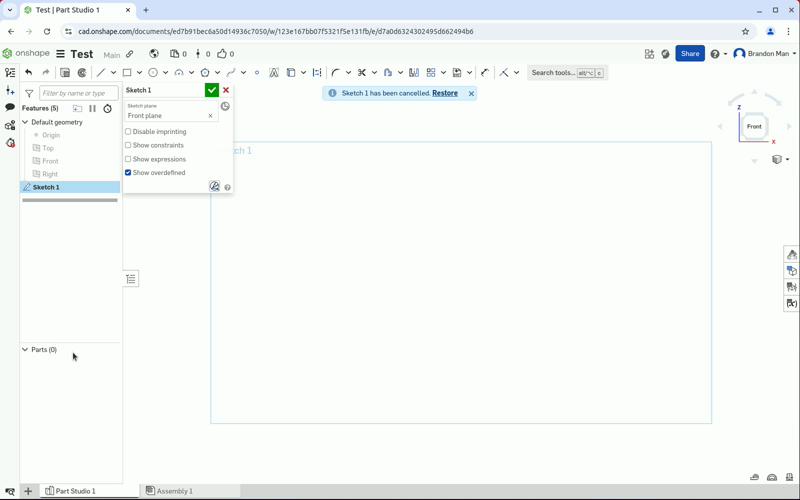
key(y)
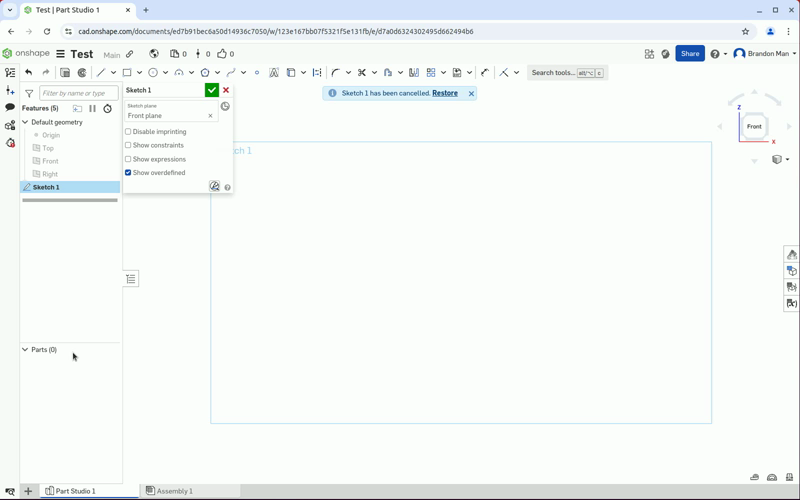
key(l)
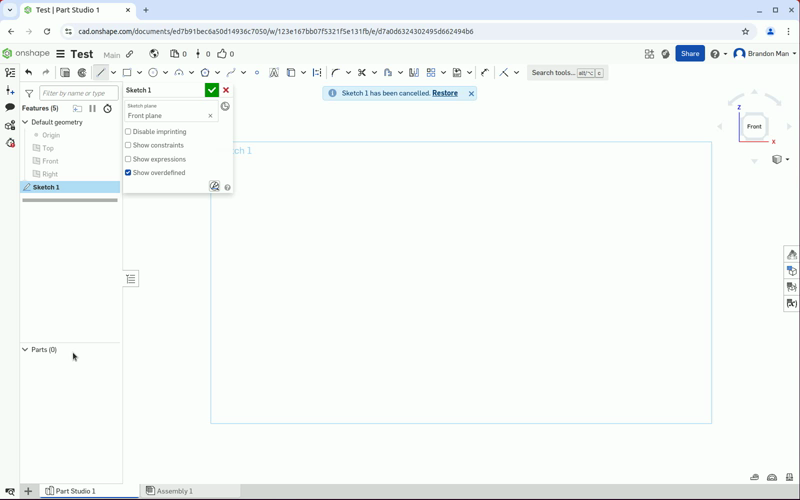
key_down(shift)
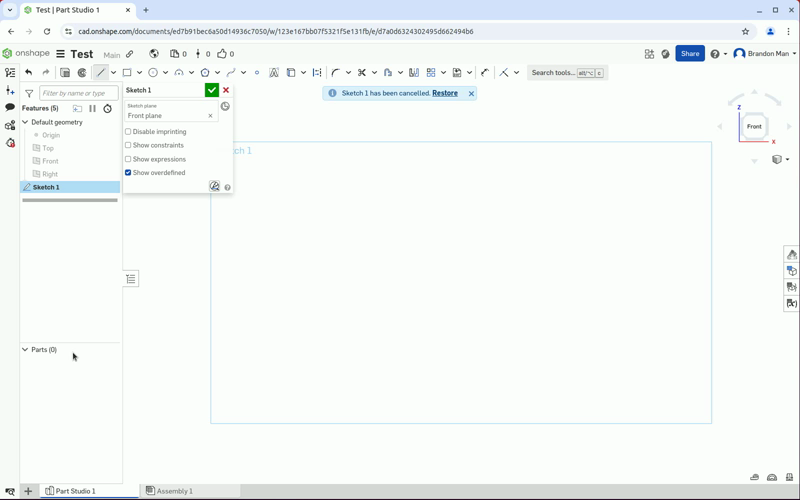
mouse_move(460, 282)
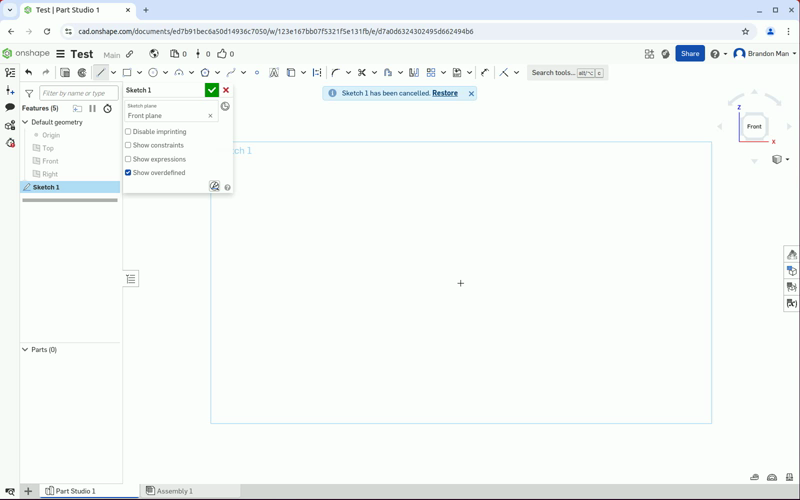
click(460, 282)
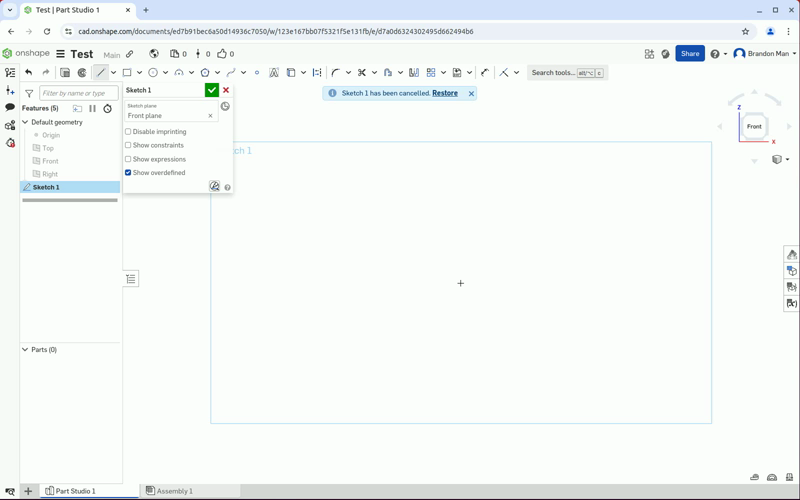
key_up(shift)
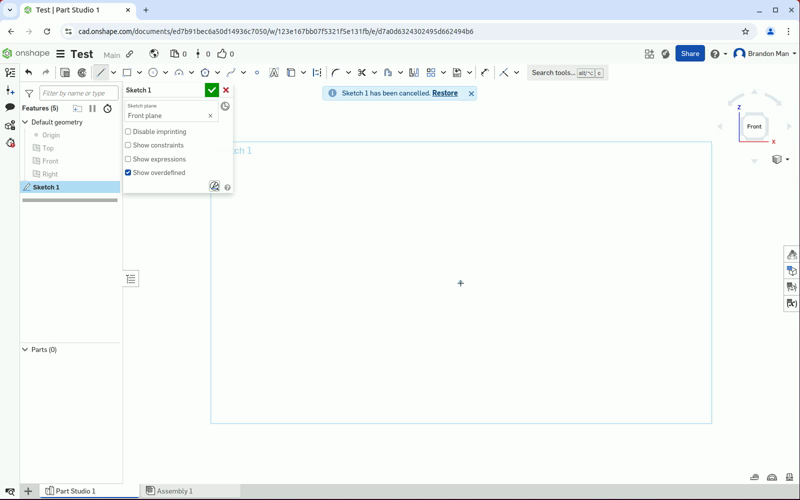
key_down(shift)
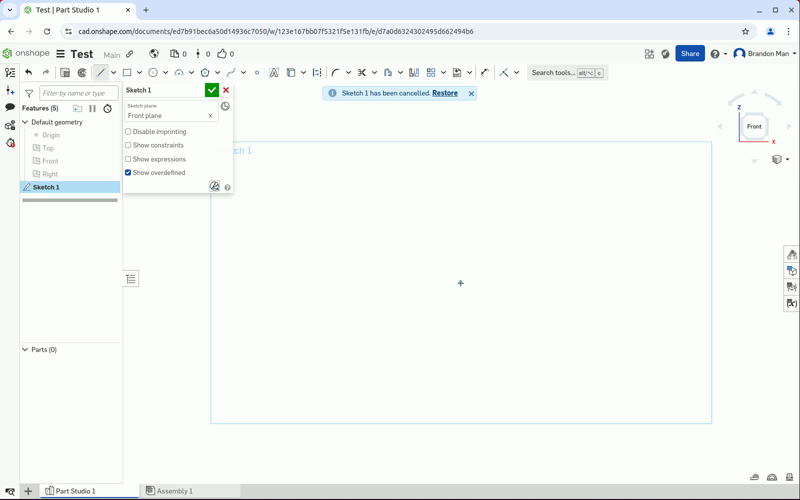
mouse_move(573, 282)
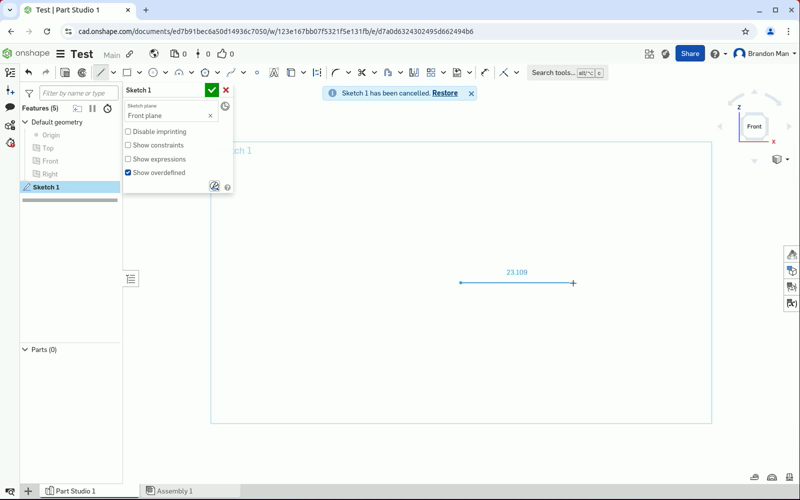
click(573, 282)
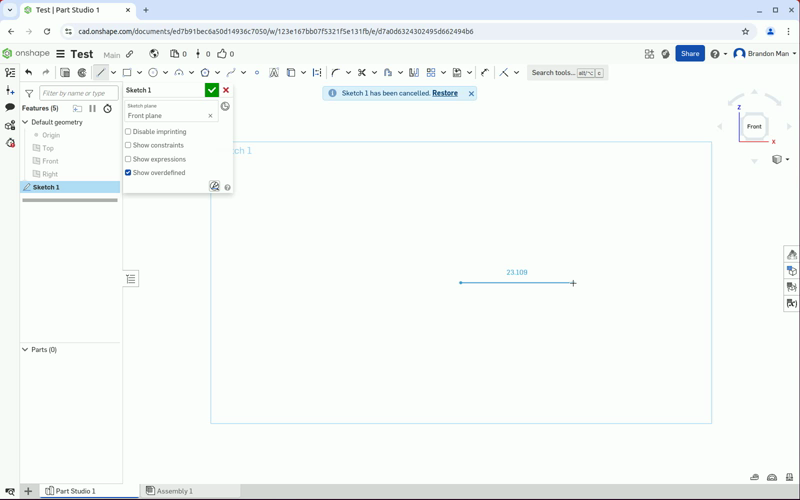
key_up(shift)
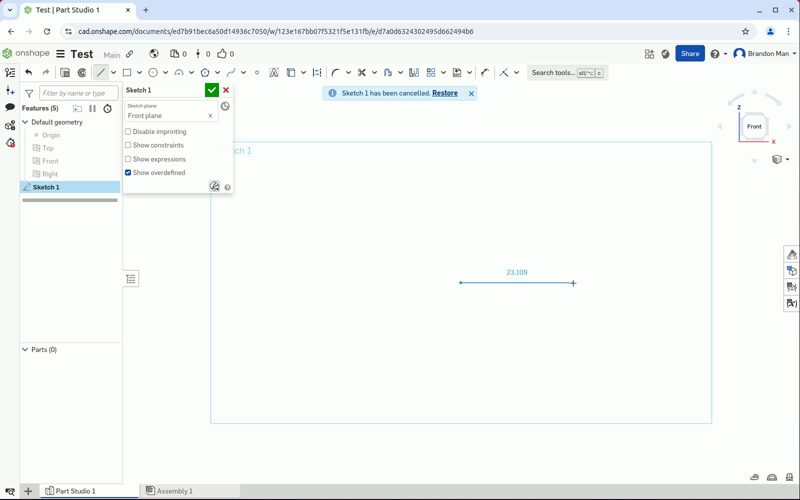
key_down(shift)
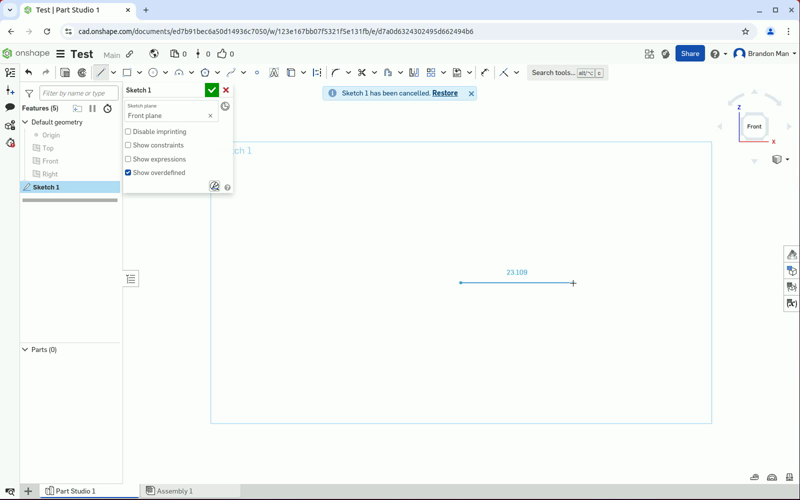
mouse_move(460, 186)
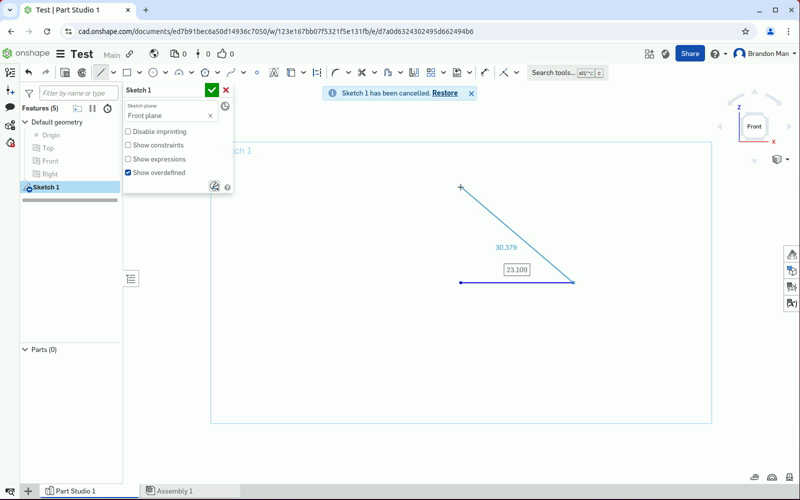
click(460, 186)
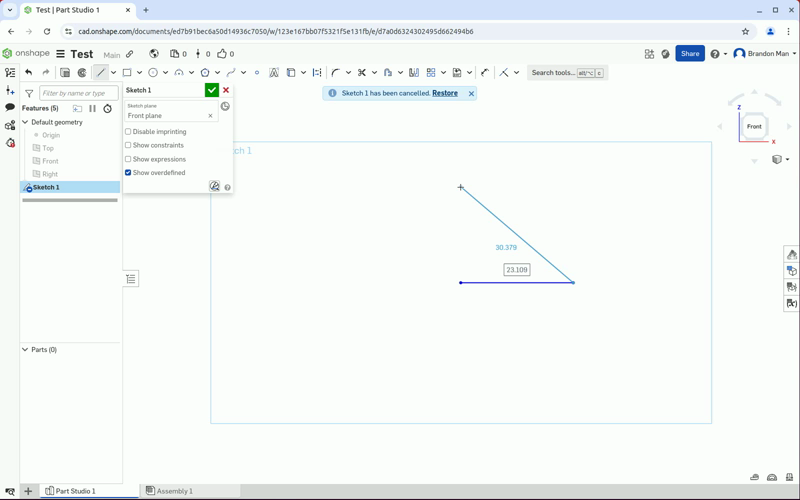
key_up(shift)
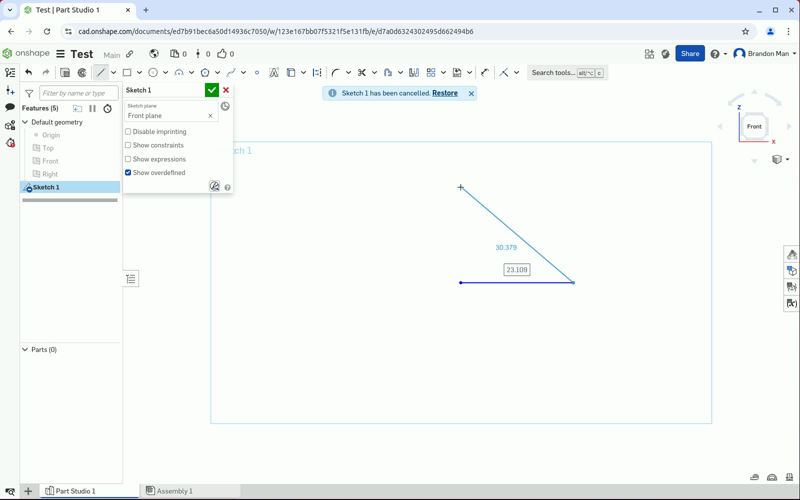
key_down(shift)
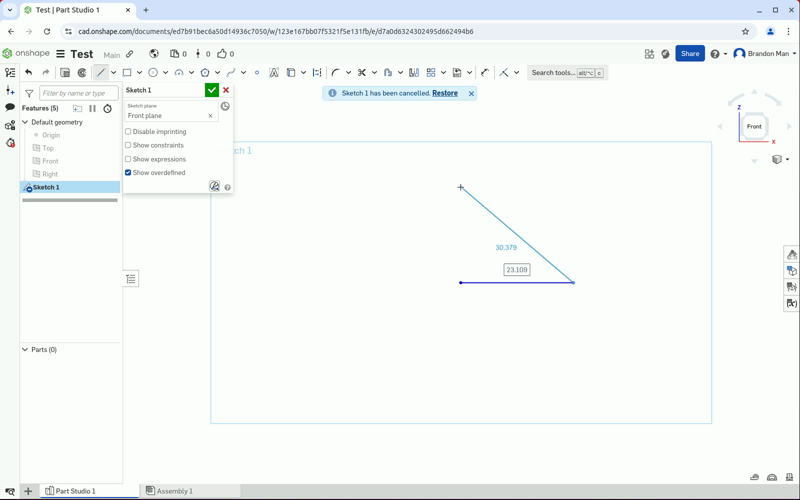
mouse_move(460, 282)
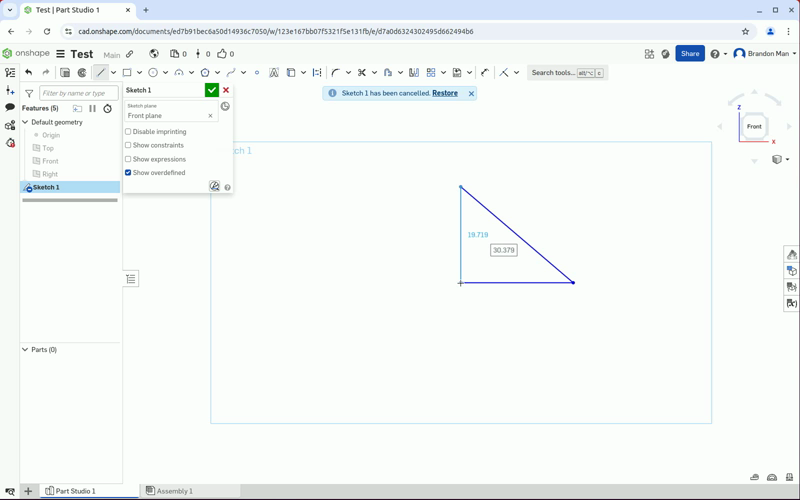
key_up(shift)
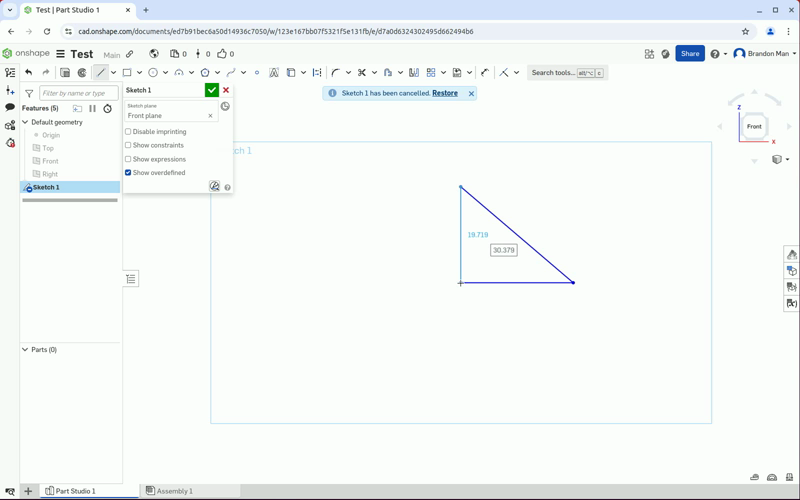
click(460, 282)
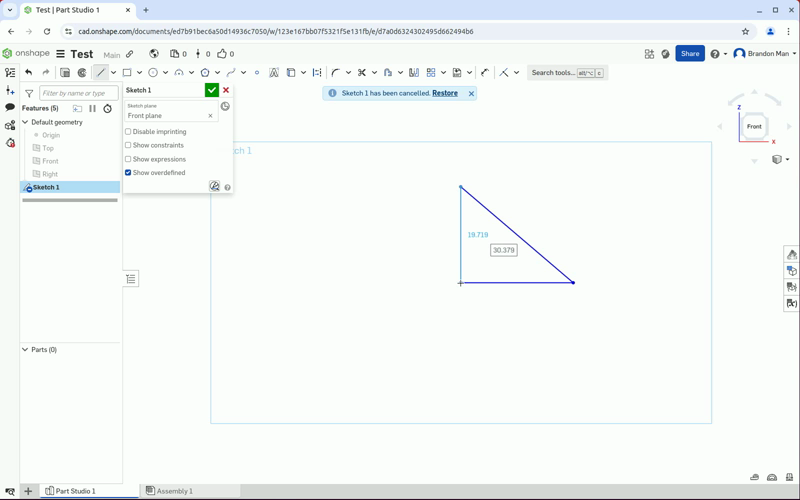
key(esc)
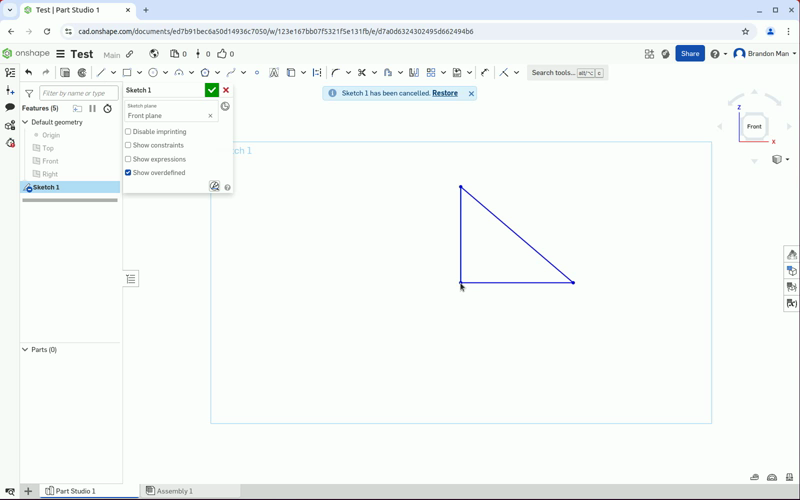
mouse_move(556, 277)
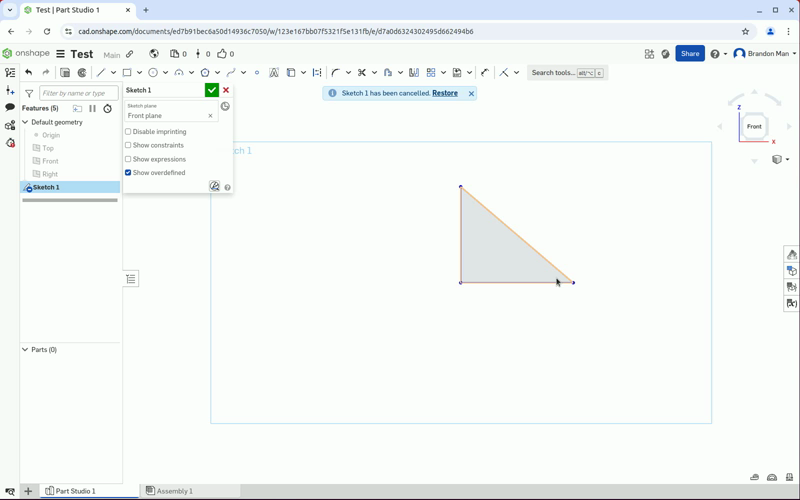
click(556, 277)
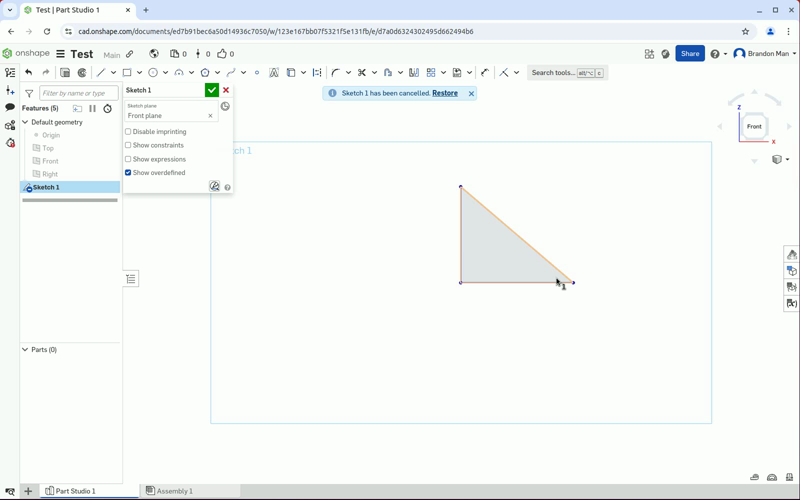
mouse_move(73, 352)
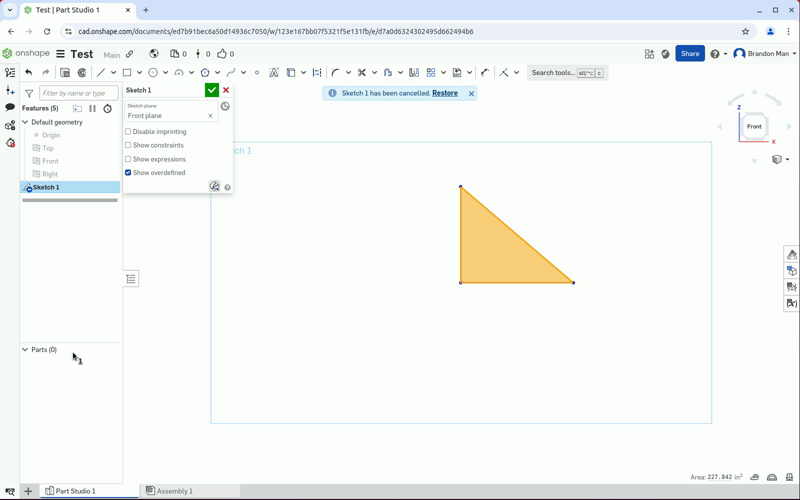
key(shift+y)
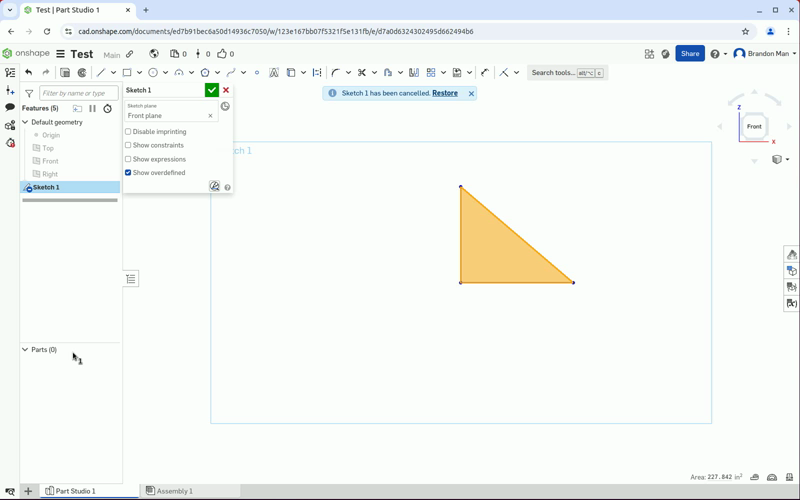
key(shift+e)
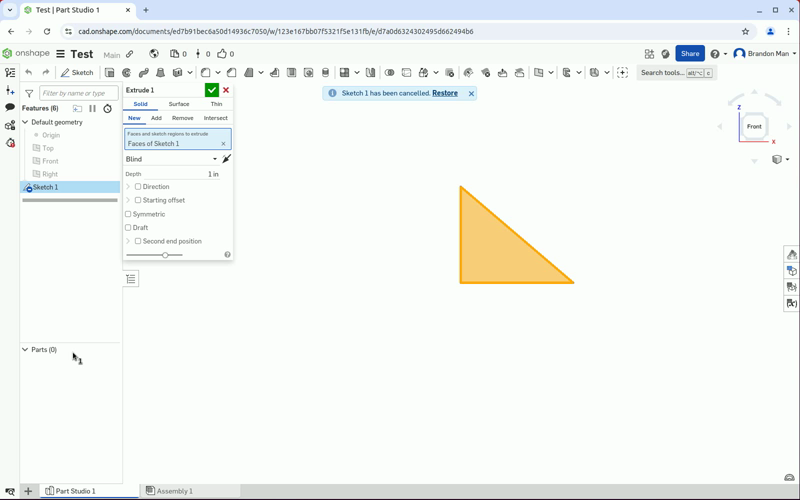
mouse_move(143, 106)
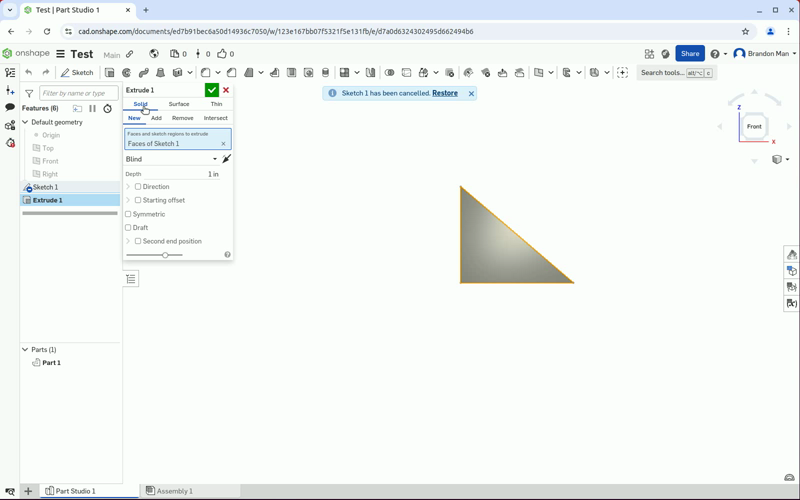
click(143, 106)
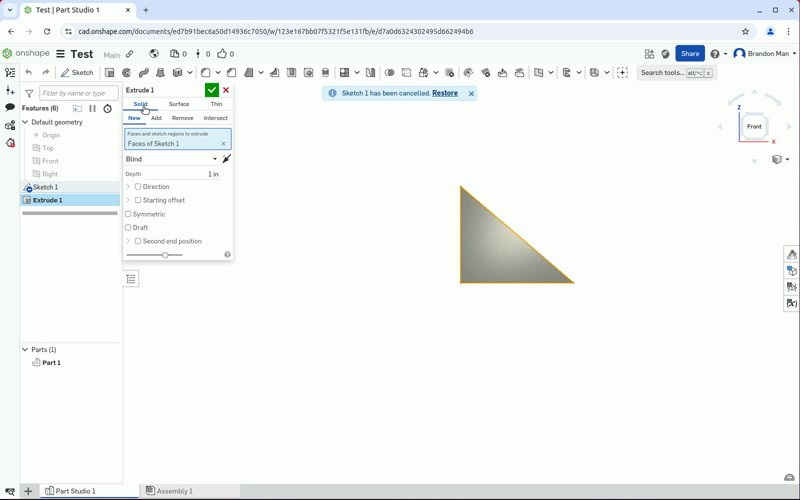
mouse_move(137, 120)
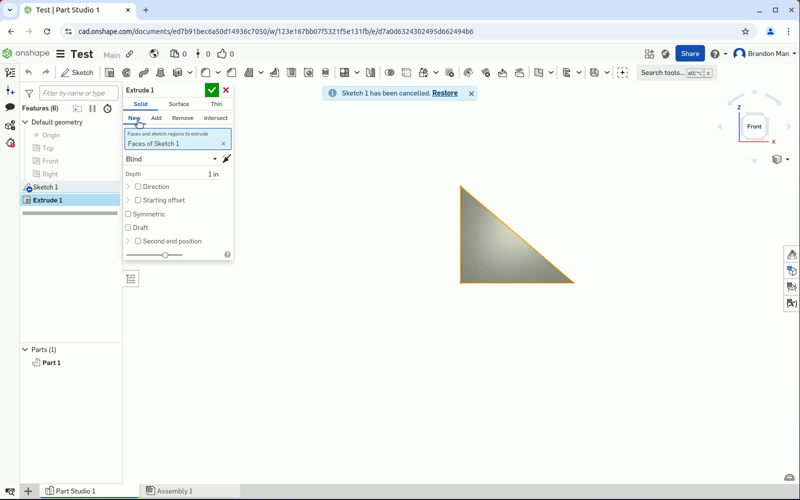
click(137, 120)
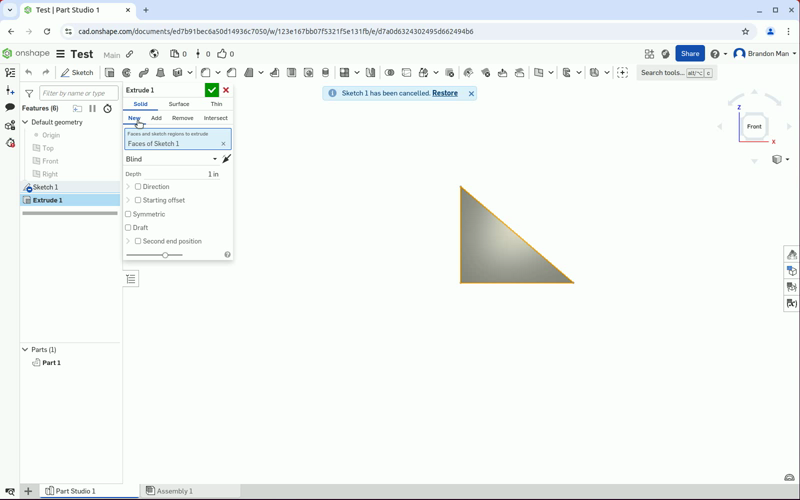
key(tab, 4)
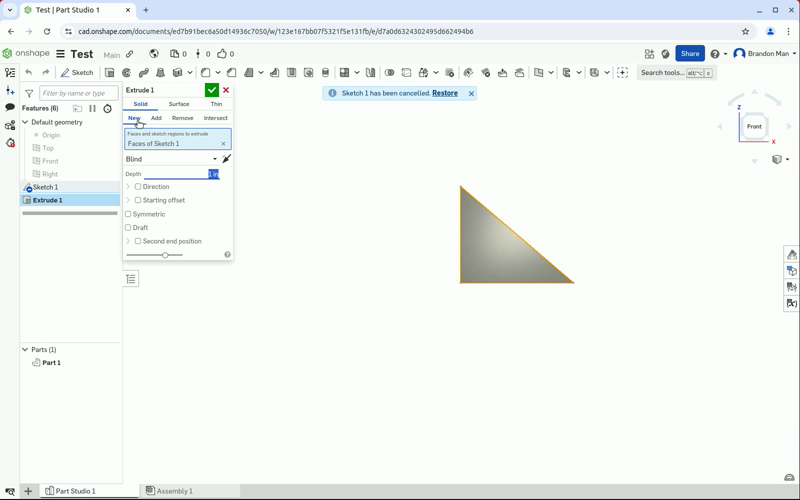
text(-0.241)
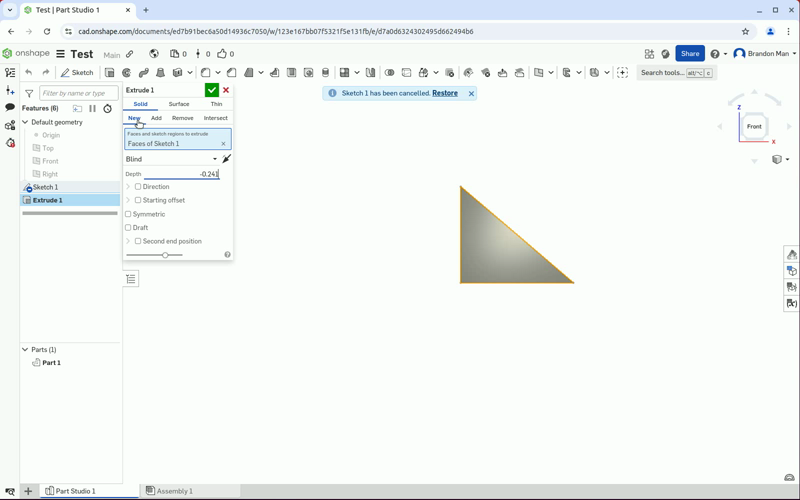
key(enter)
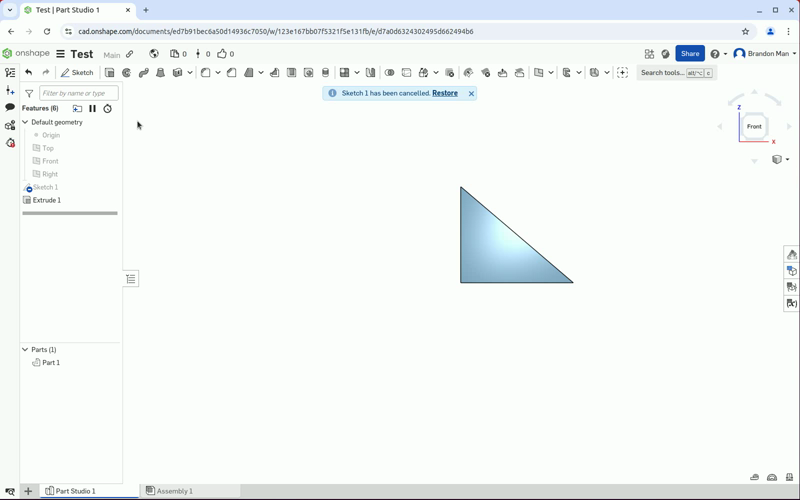
key(shift+h)
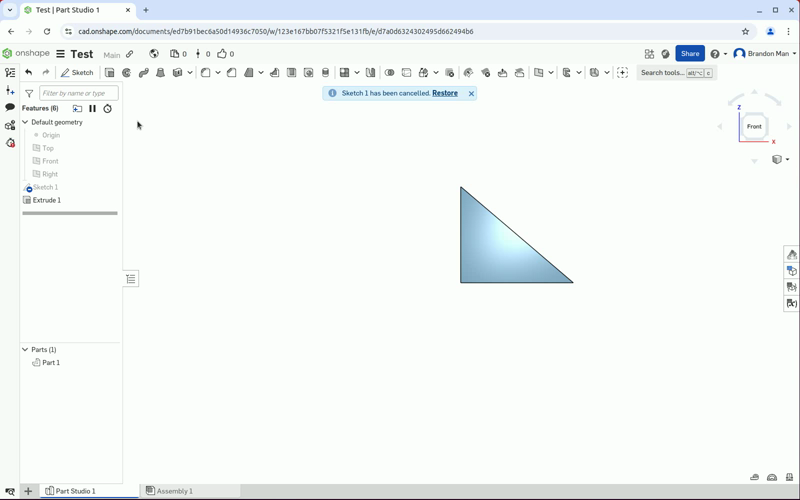
key(shift+h)
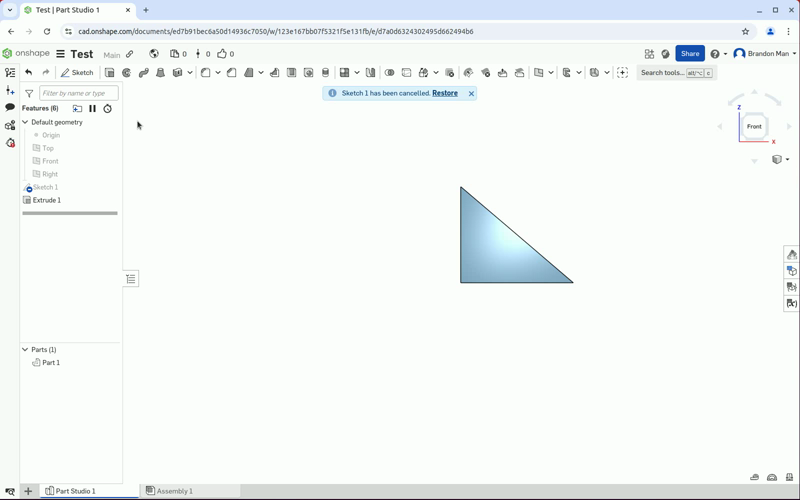
mouse_move(73, 189)
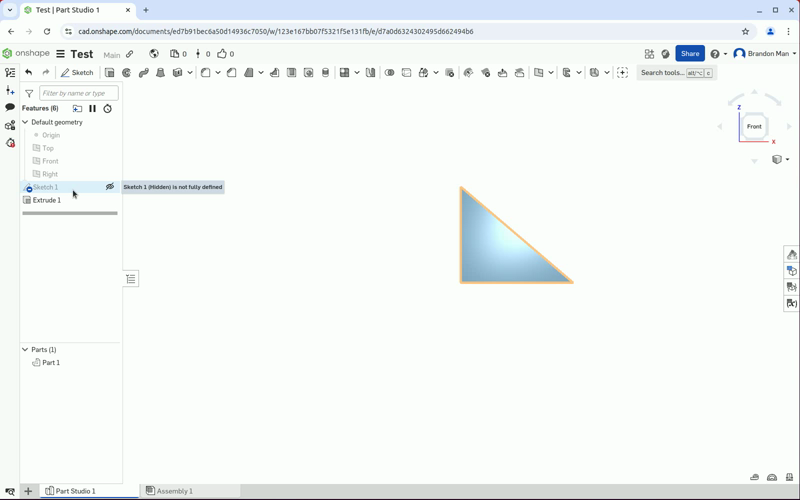
click(73, 189)
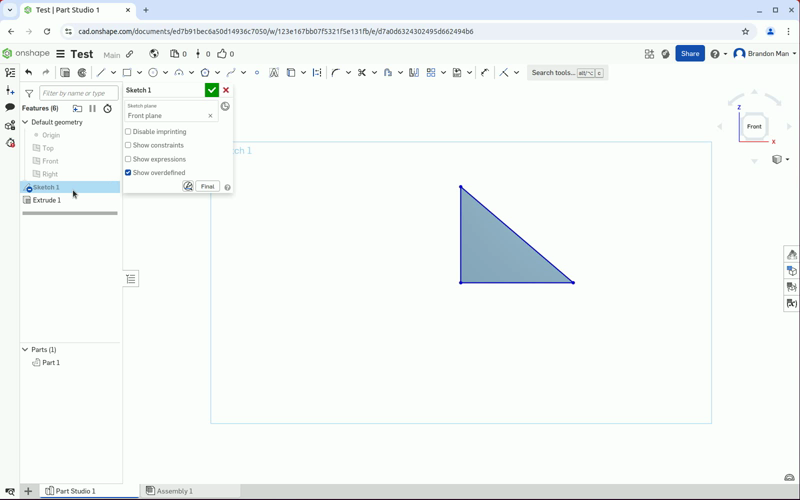
mouse_move(229, 92)
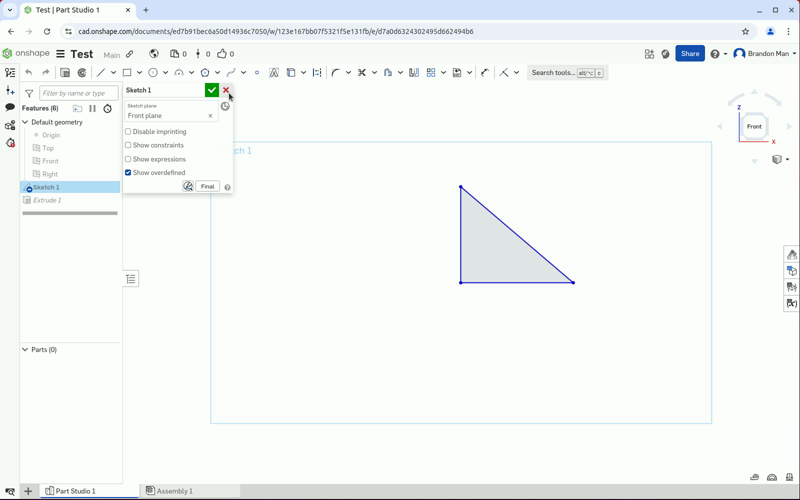
click(229, 92)
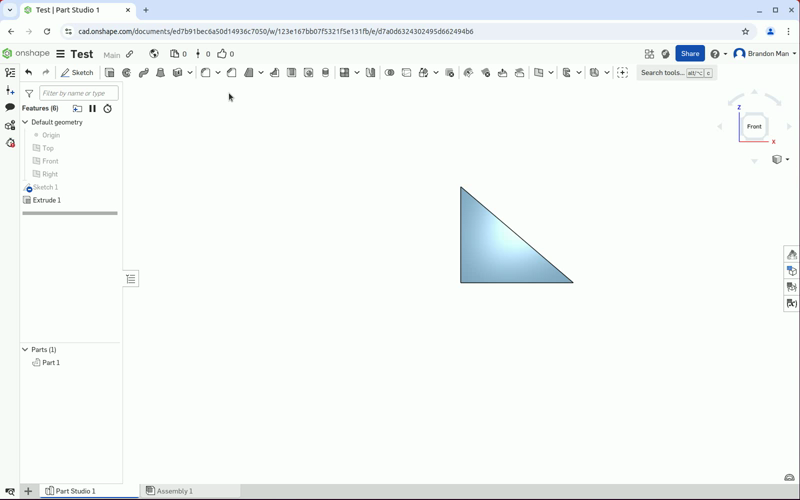
mouse_move(73, 352)
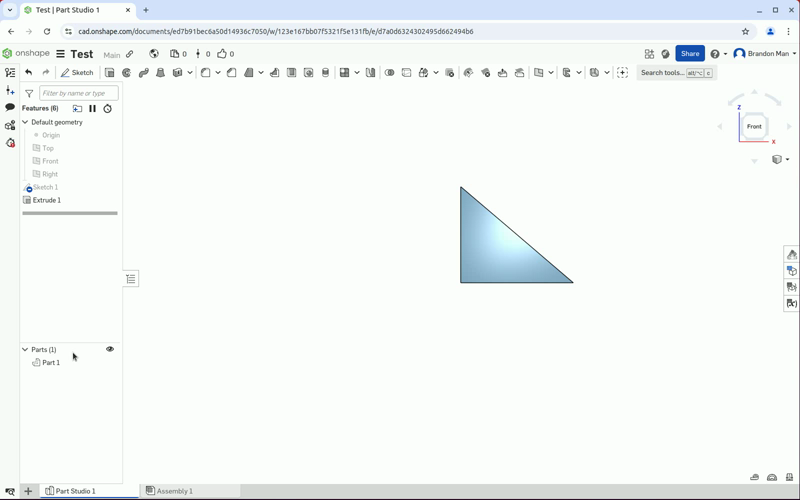
key(y)
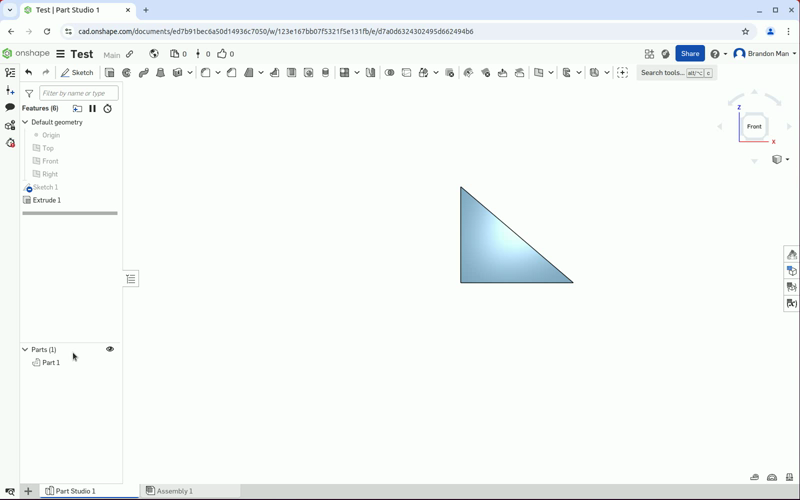
key(shift+p)
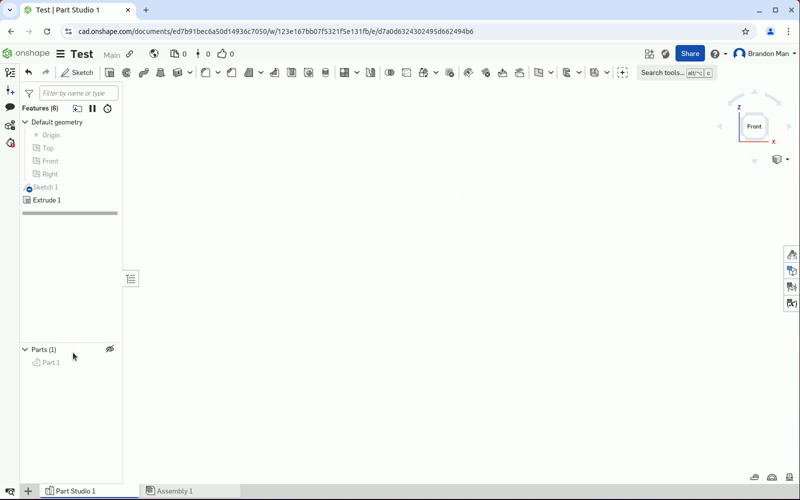
key(space)
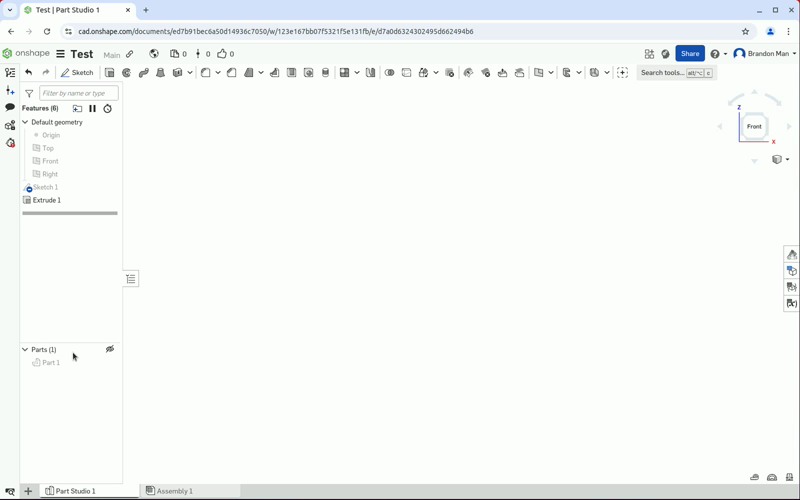
key_down(shift)
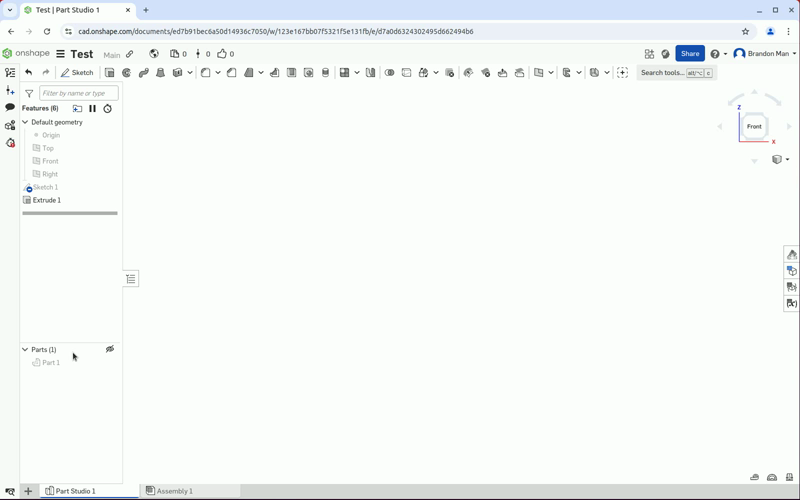
key(left)
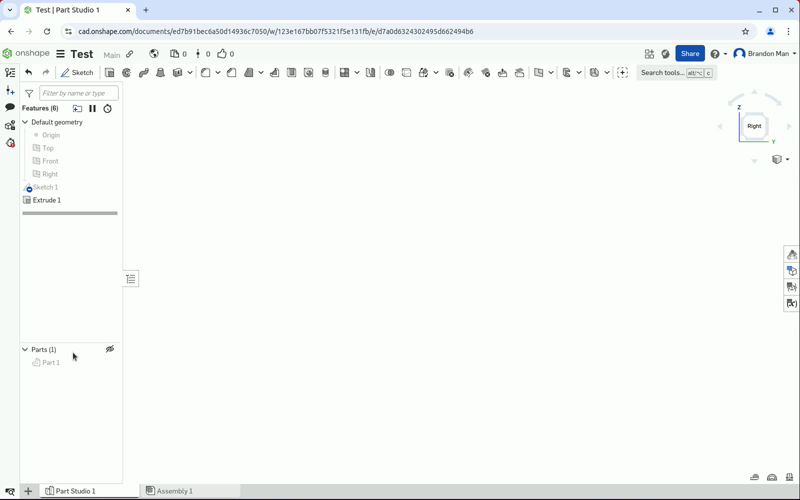
key_up(shift)
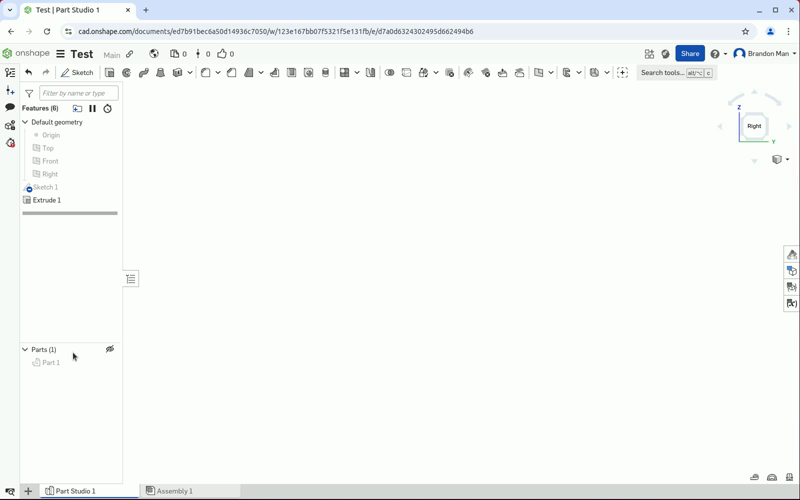
mouse_move(73, 352)
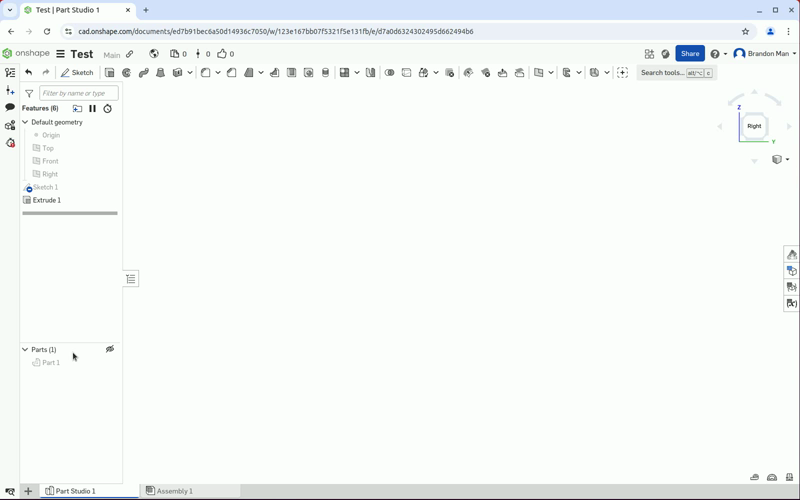
key(shift+y)
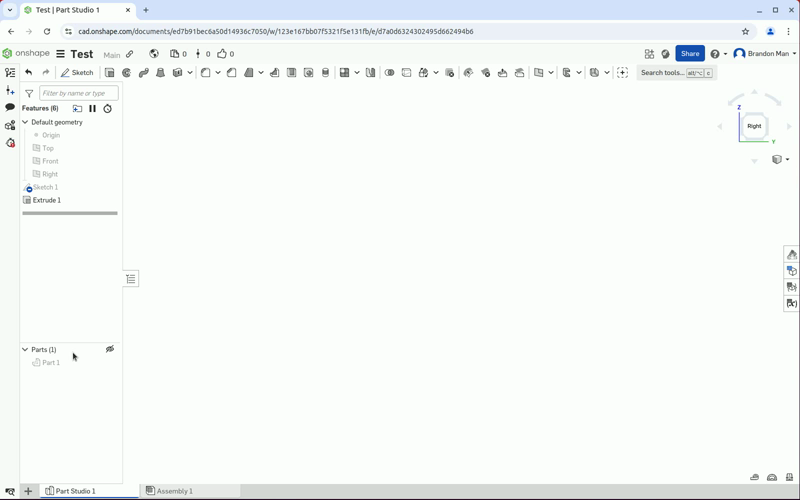
key(shift+s)
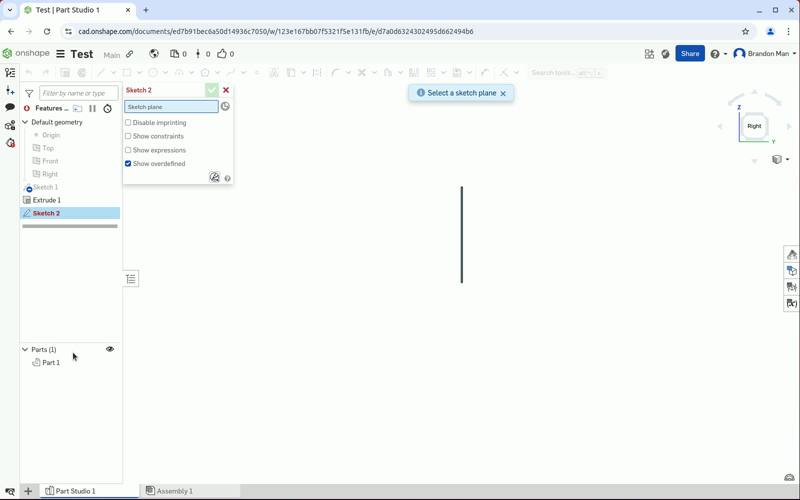
mouse_move(73, 176)
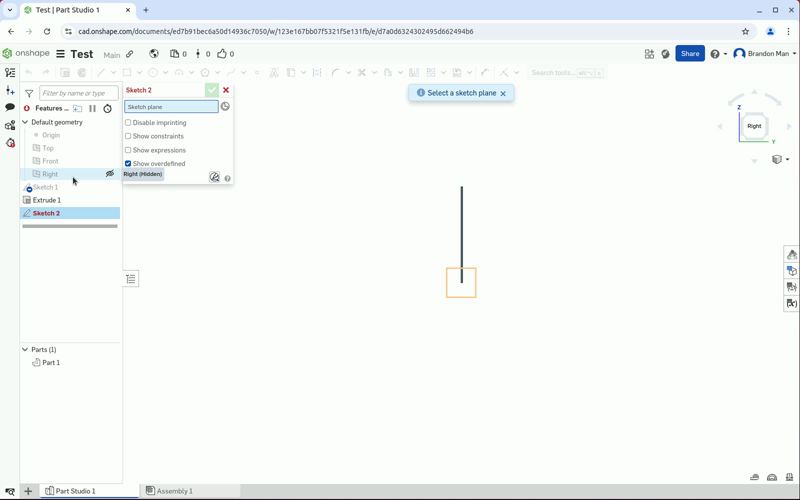
click(73, 176)
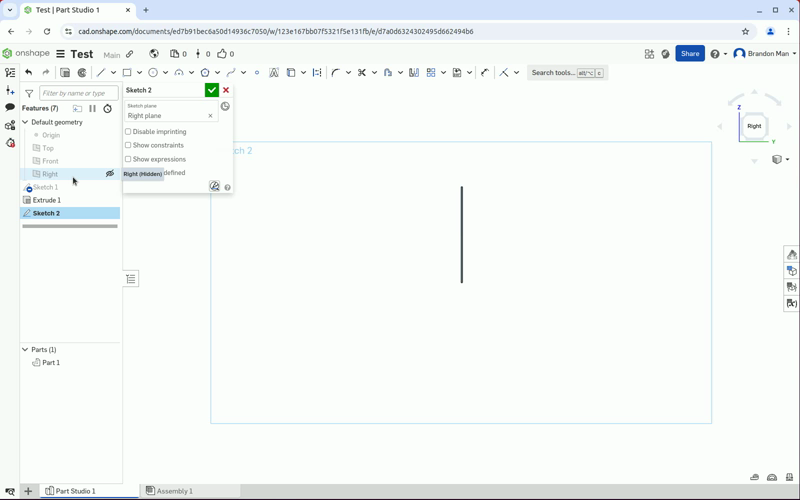
mouse_move(73, 352)
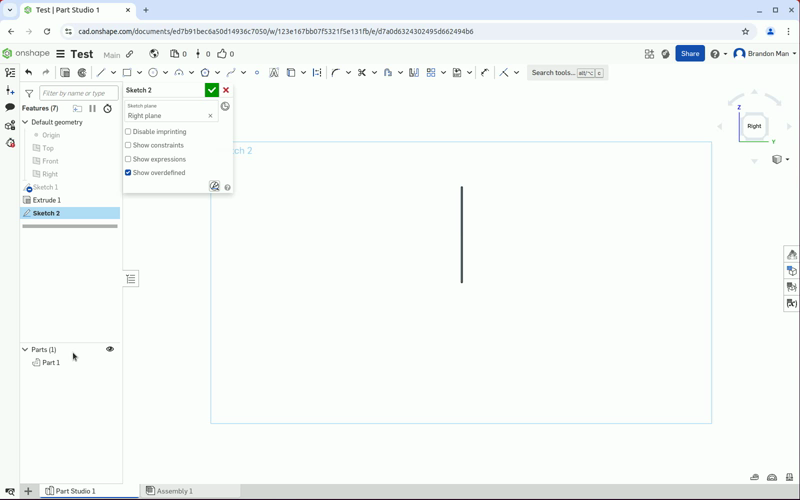
key(y)
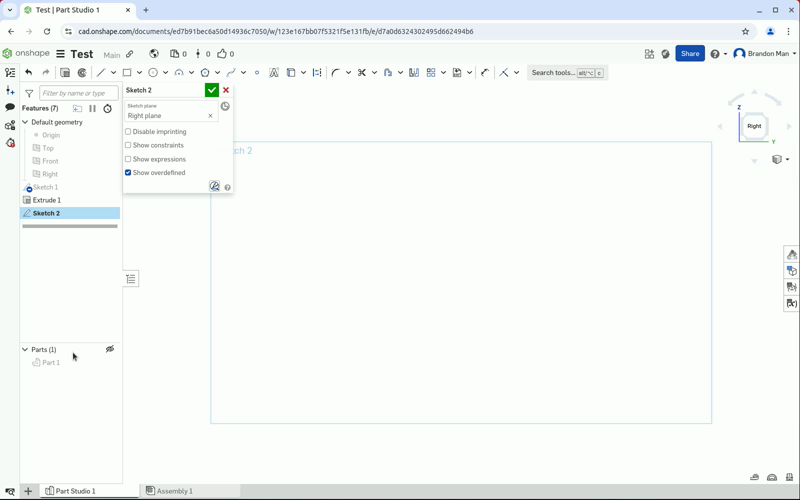
key(l)
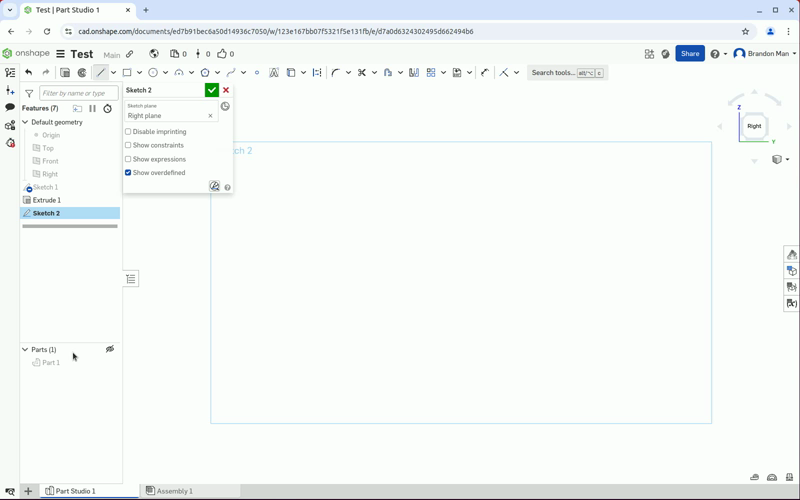
key_down(shift)
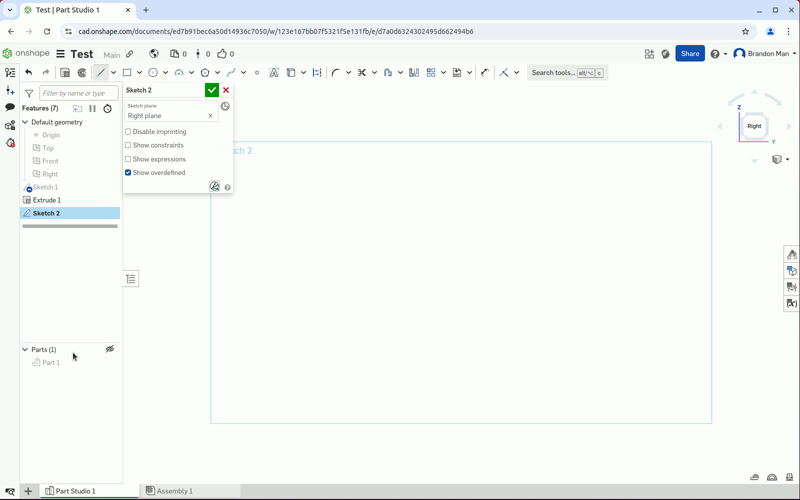
mouse_move(365, 282)
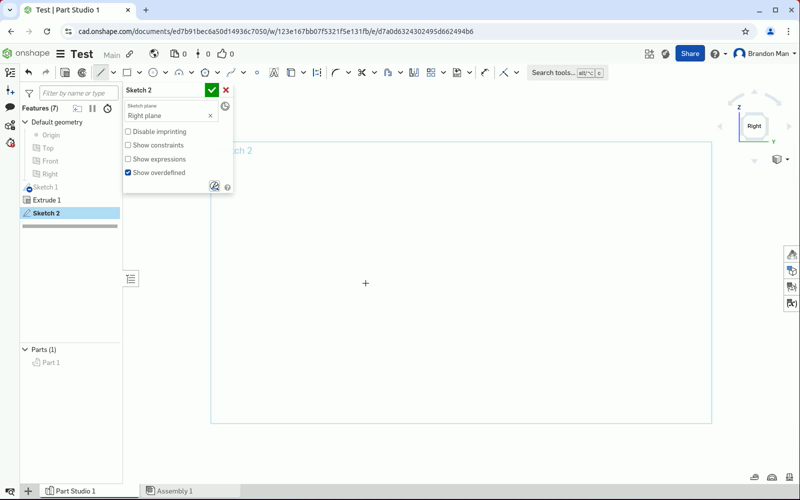
click(365, 282)
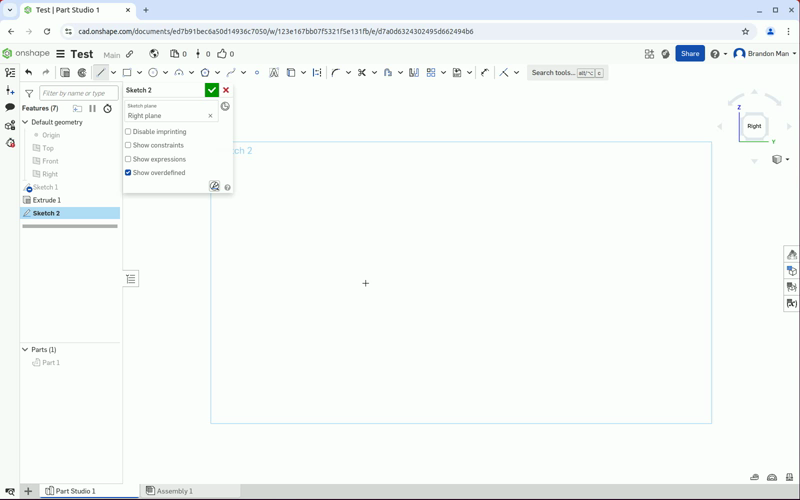
key_up(shift)
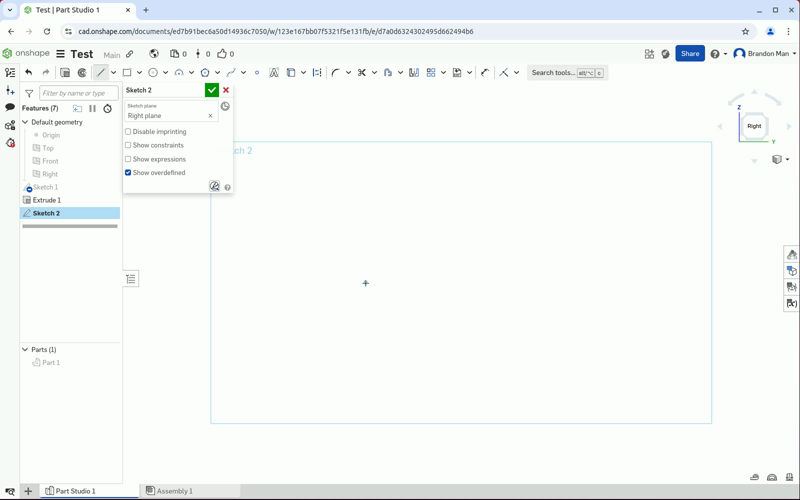
key_down(shift)
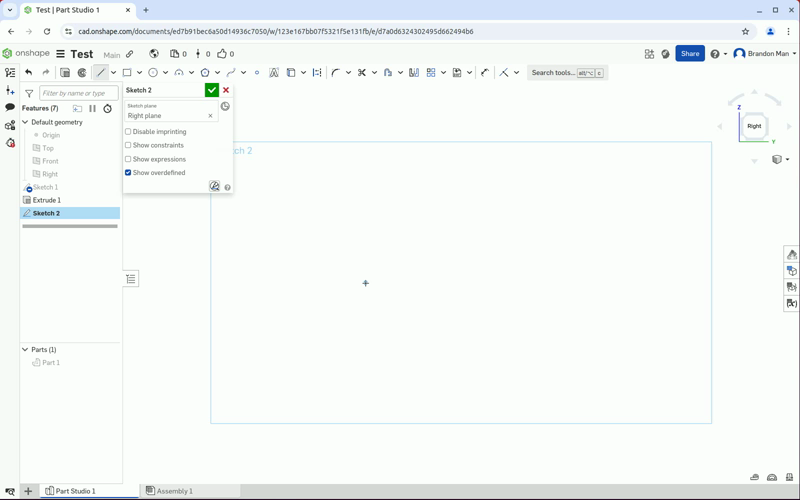
mouse_move(459, 282)
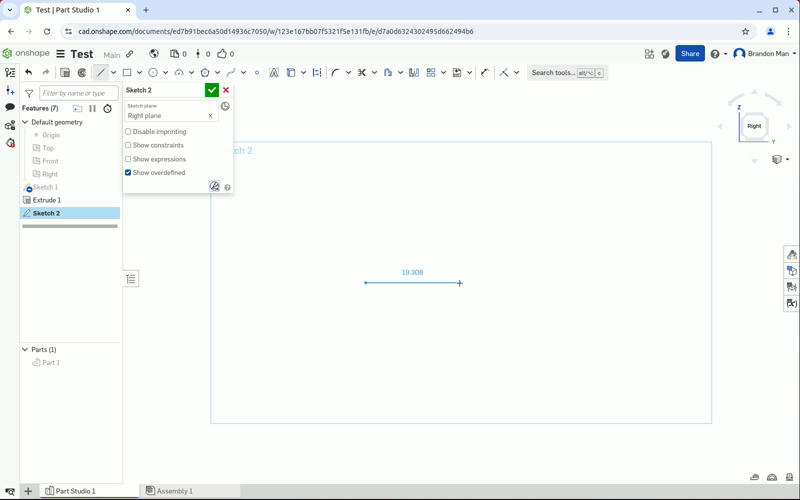
click(459, 282)
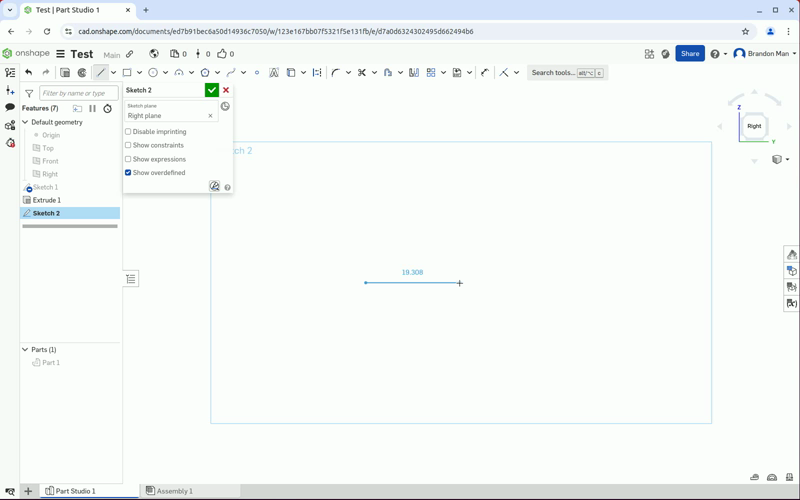
key_up(shift)
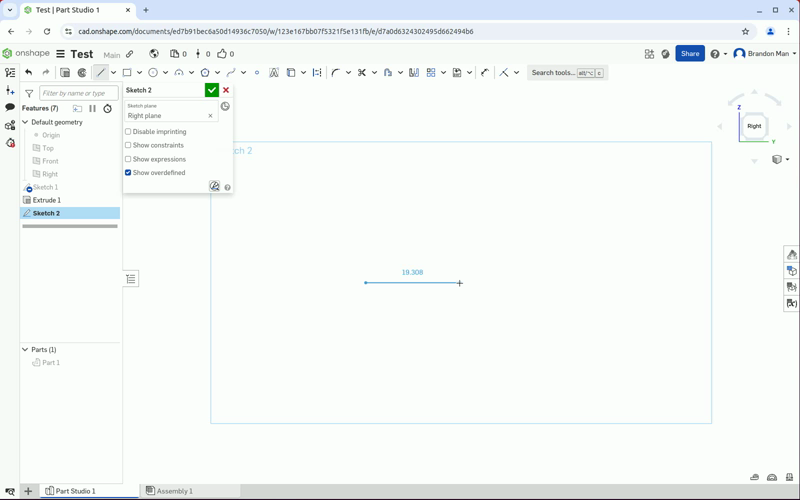
key_down(shift)
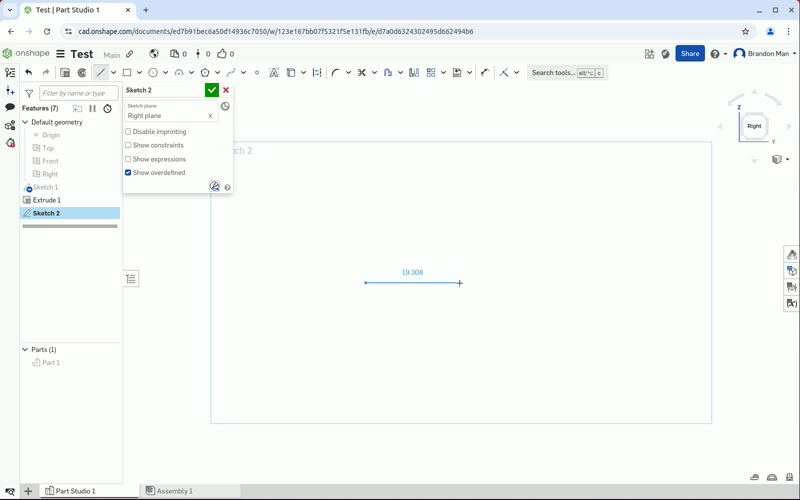
mouse_move(459, 187)
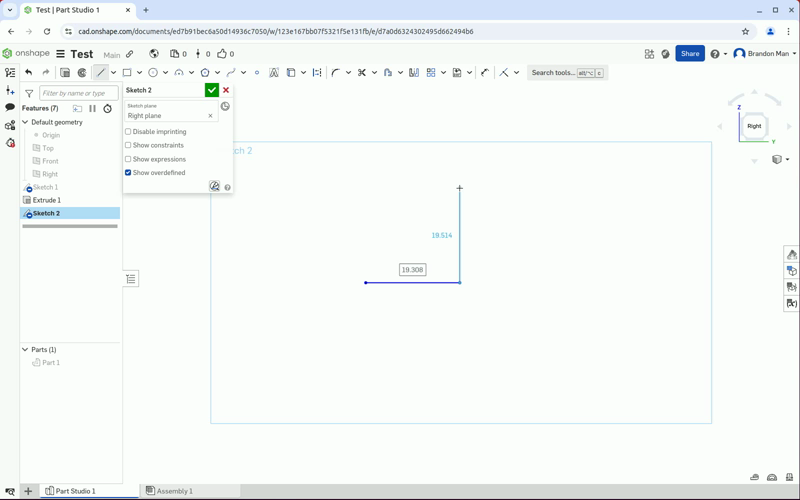
click(459, 187)
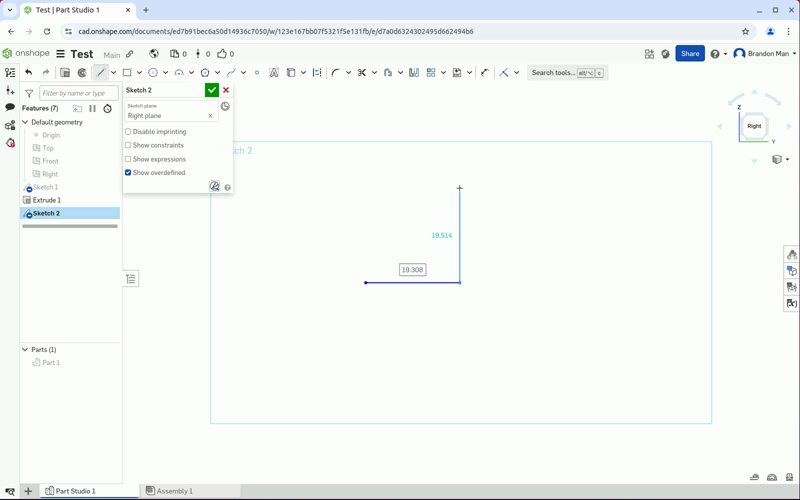
key_up(shift)
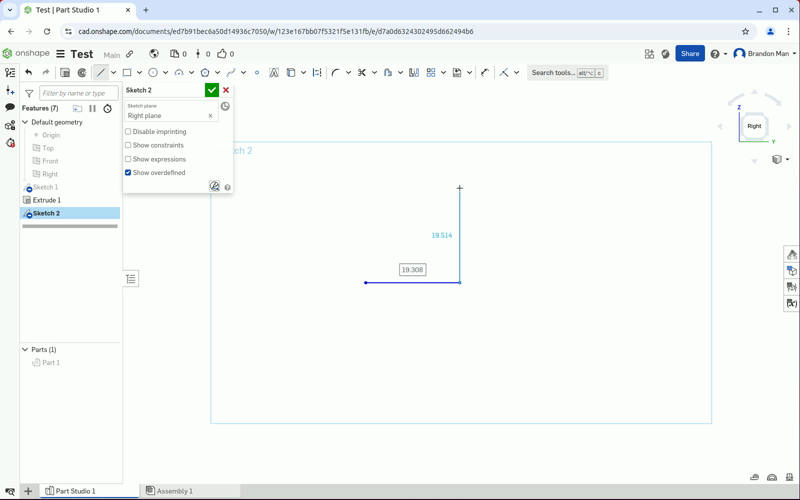
key_down(shift)
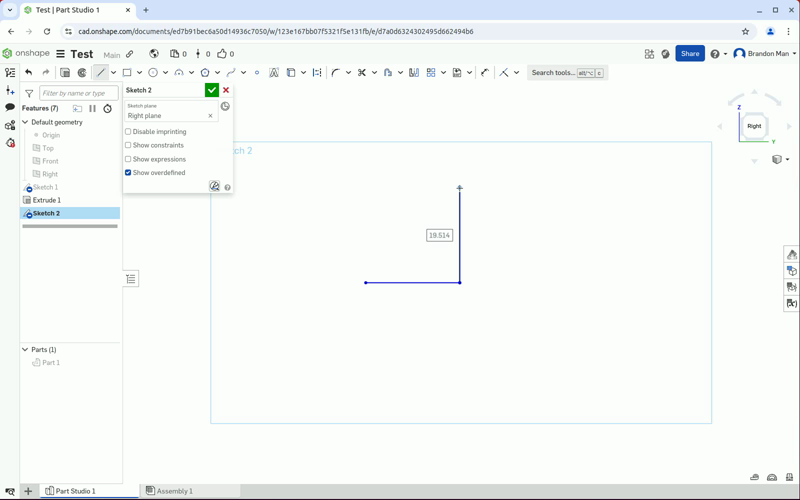
mouse_move(365, 282)
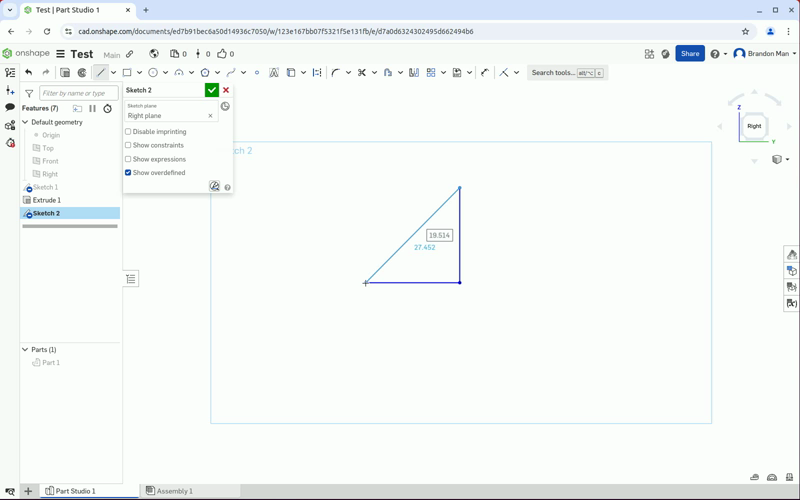
key_up(shift)
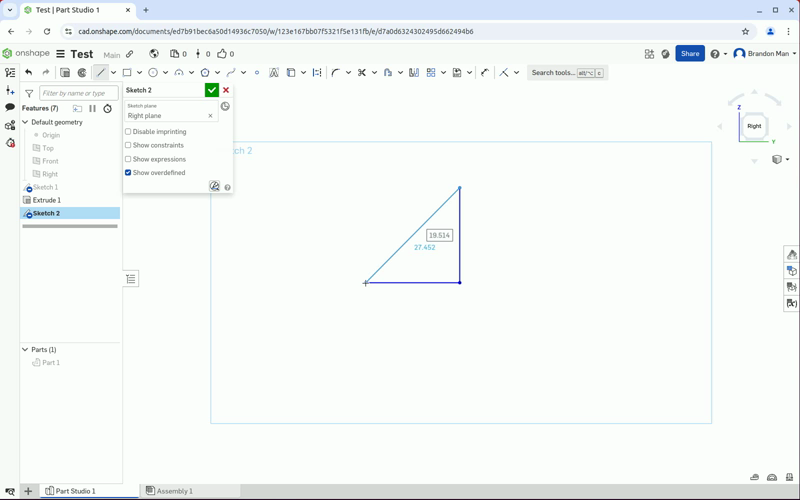
click(365, 282)
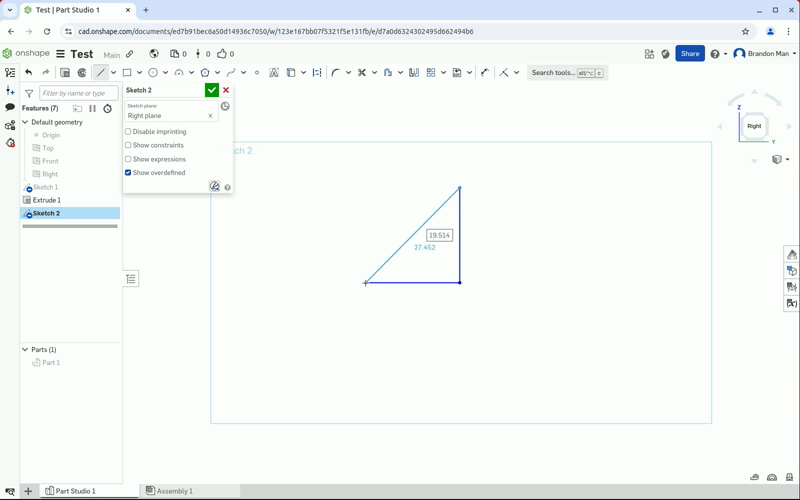
key(esc)
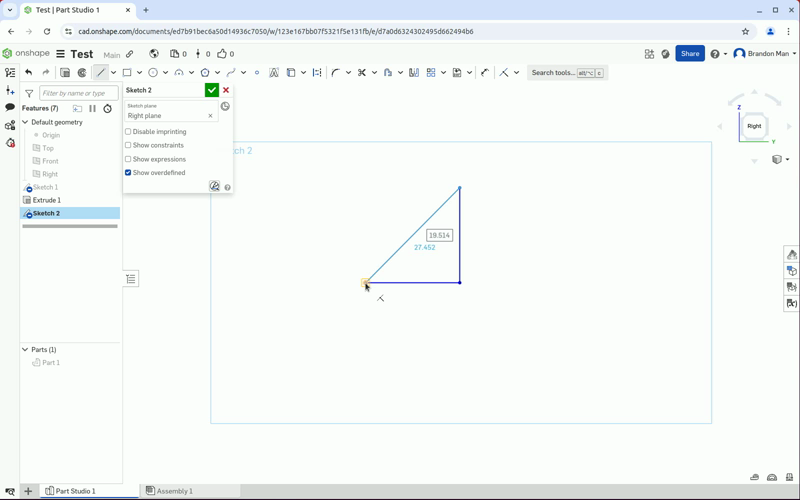
mouse_move(425, 276)
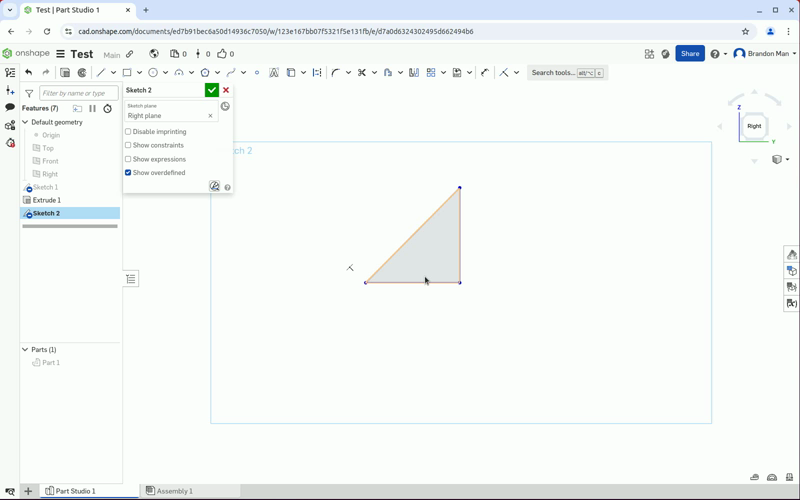
click(425, 276)
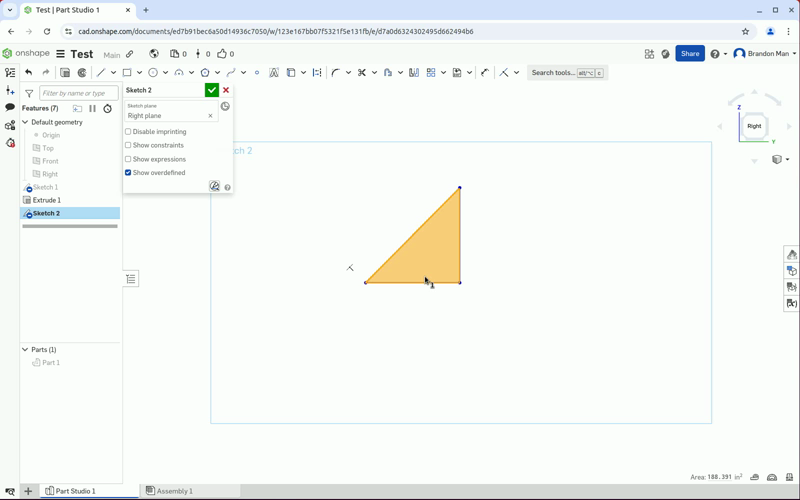
mouse_move(73, 352)
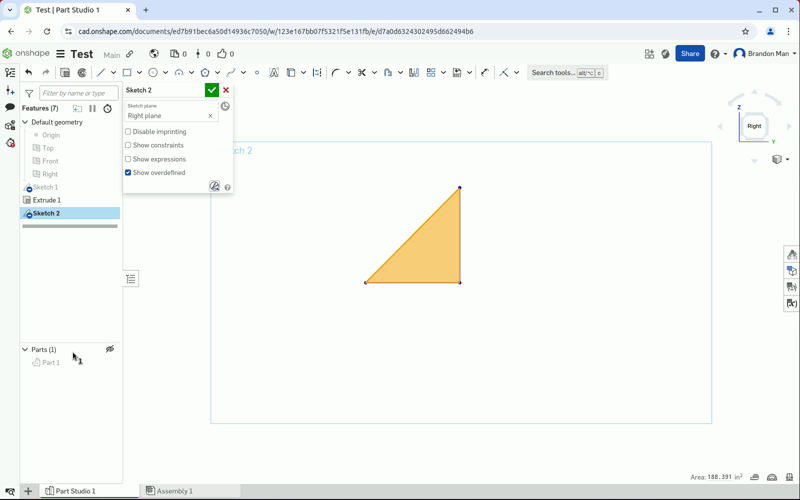
key(shift+y)
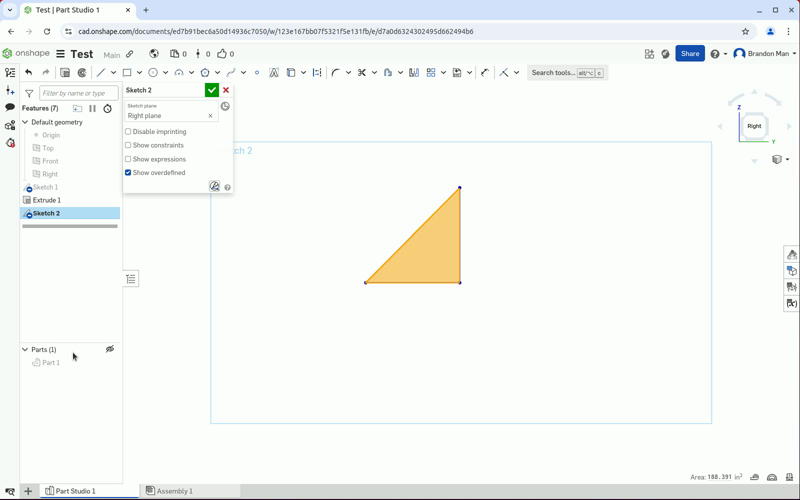
key(shift+e)
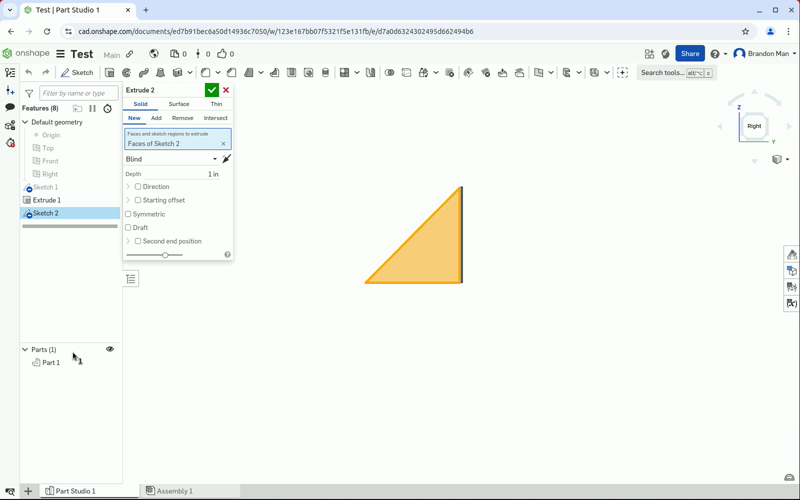
mouse_move(143, 106)
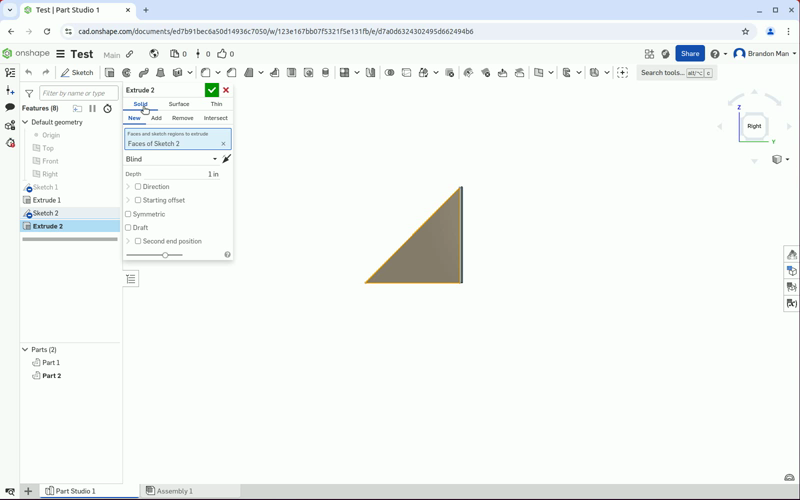
click(143, 106)
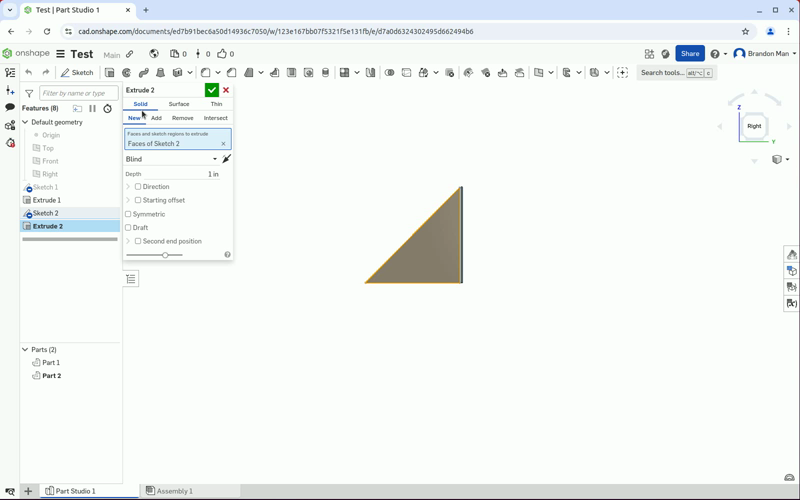
mouse_move(137, 120)
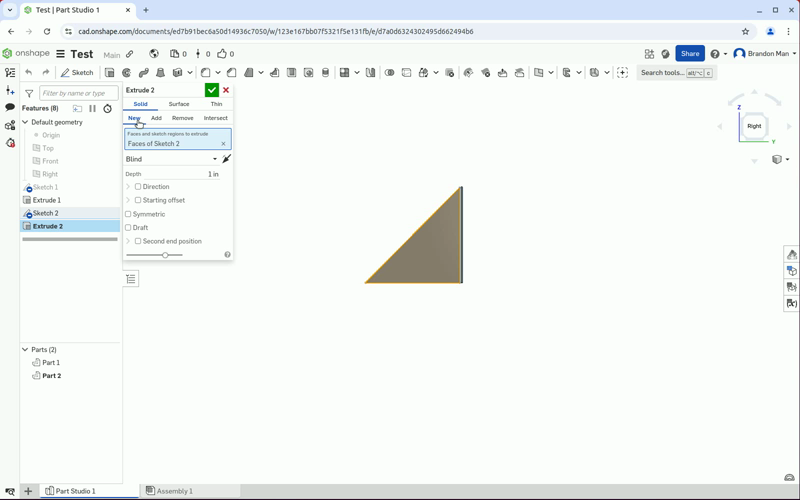
click(137, 120)
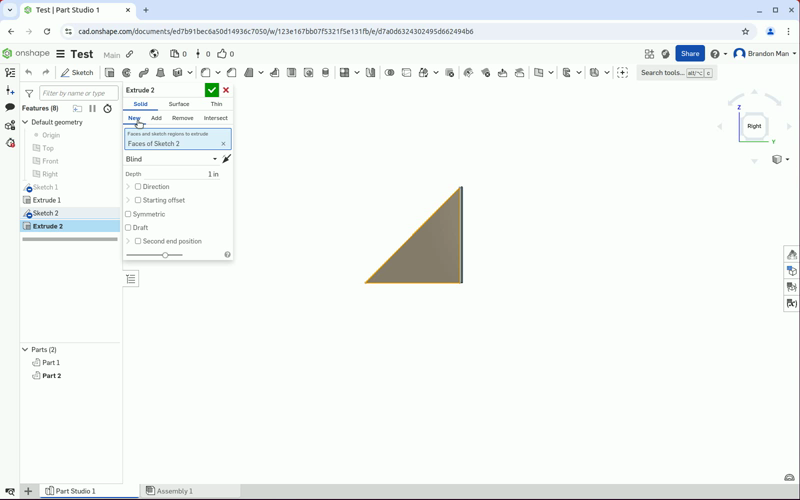
key(tab, 4)
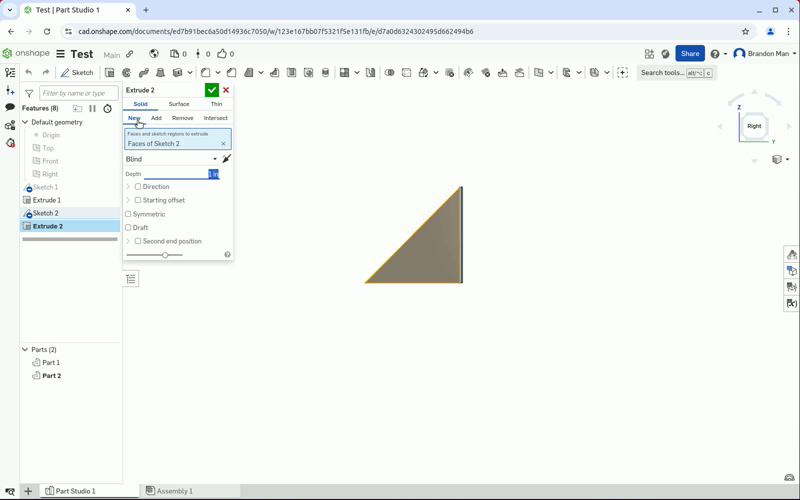
text(-0.241)
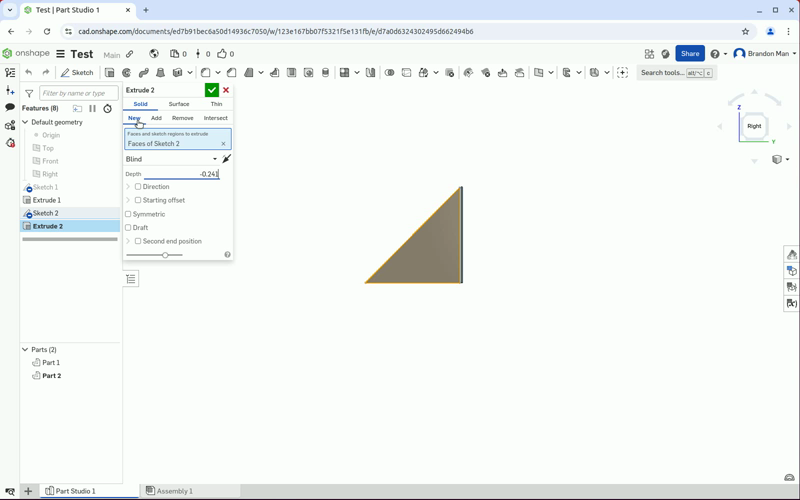
key(enter)
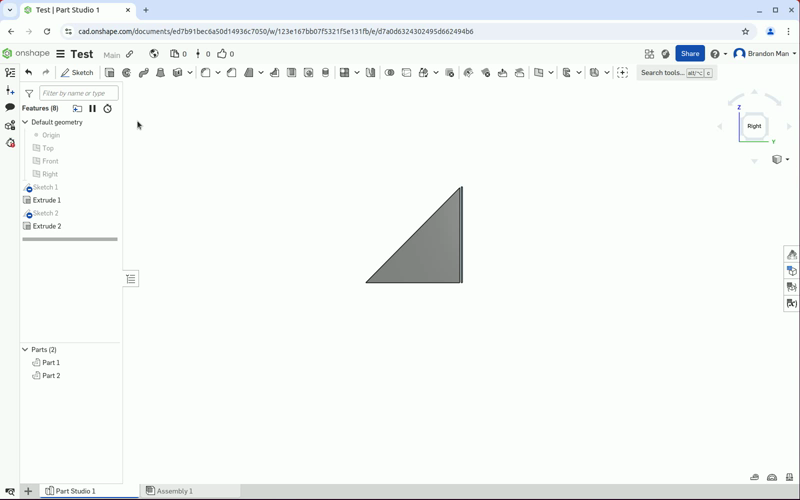
key(shift+h)
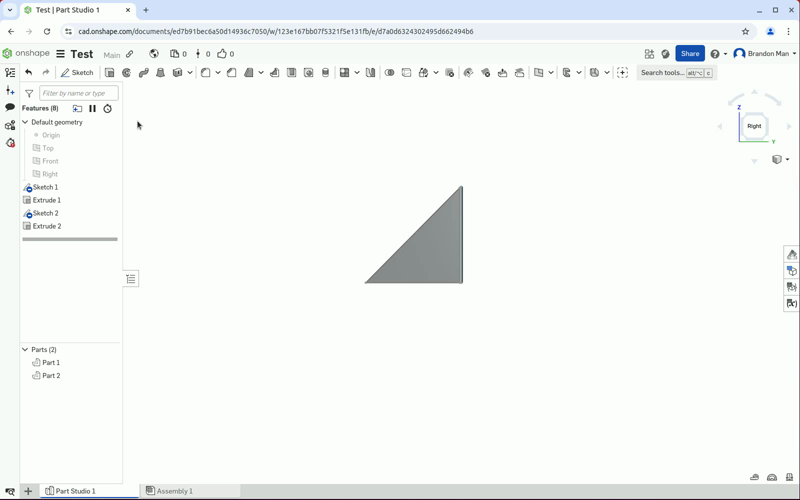
key(shift+h)
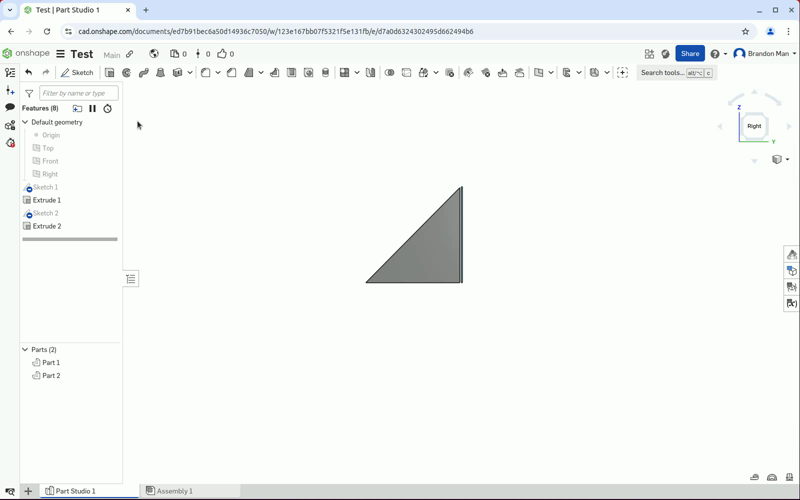
mouse_move(73, 189)
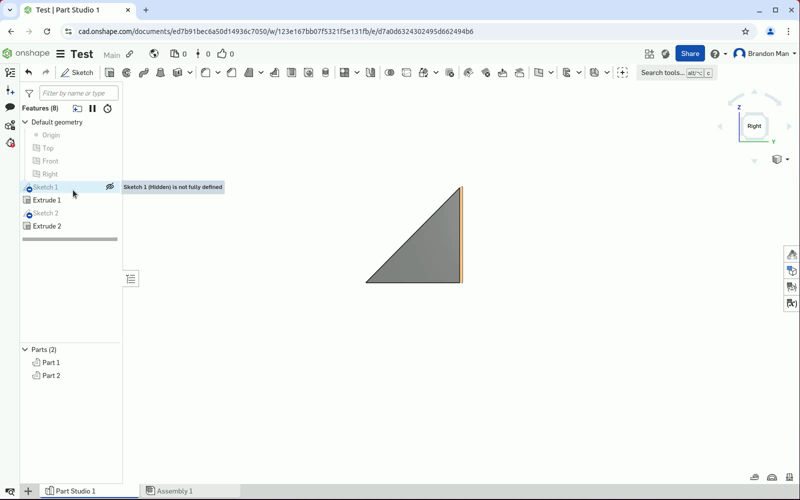
click(73, 189)
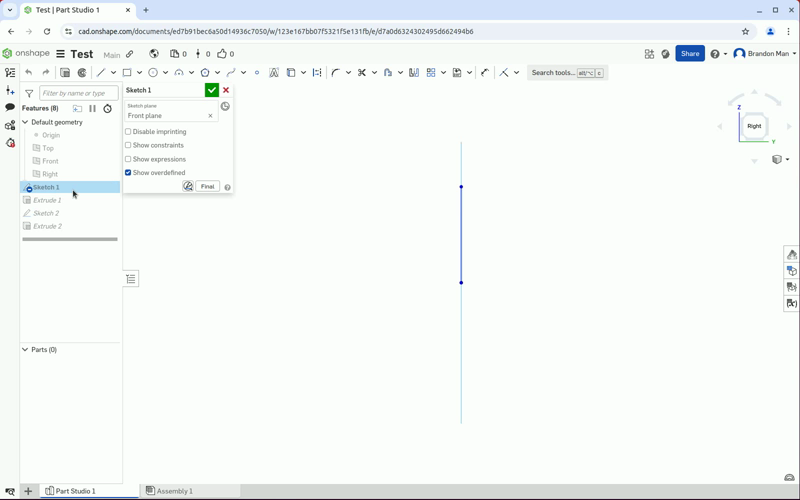
mouse_move(229, 92)
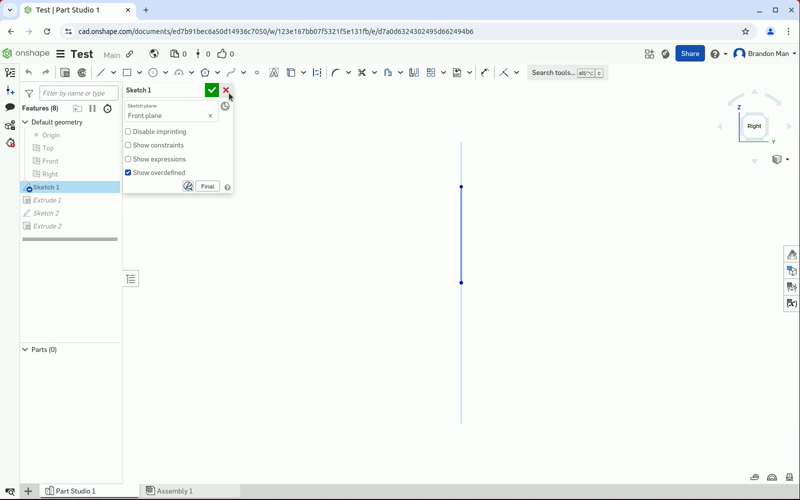
click(229, 92)
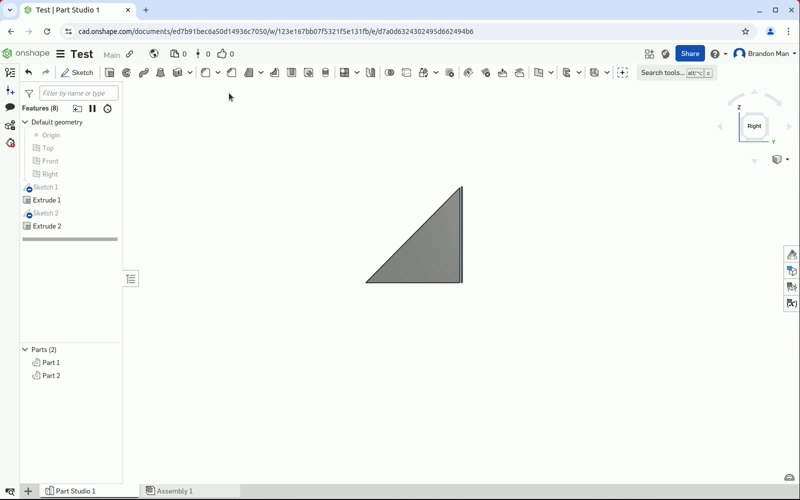
mouse_move(73, 352)
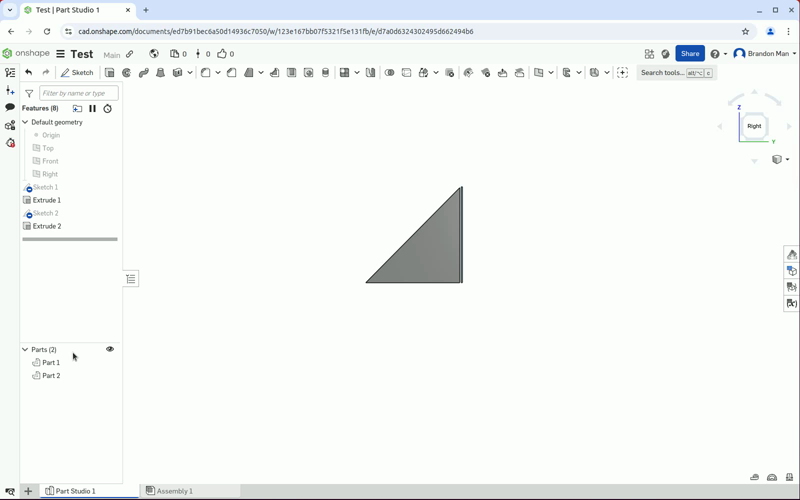
key(y)
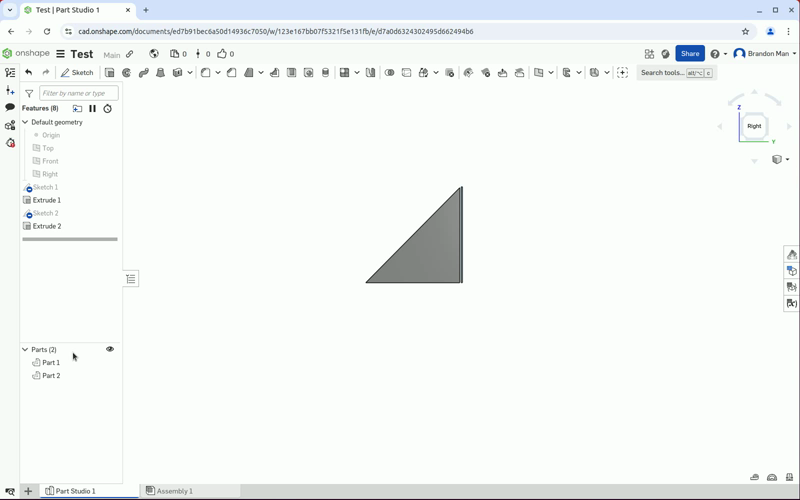
key(shift+p)
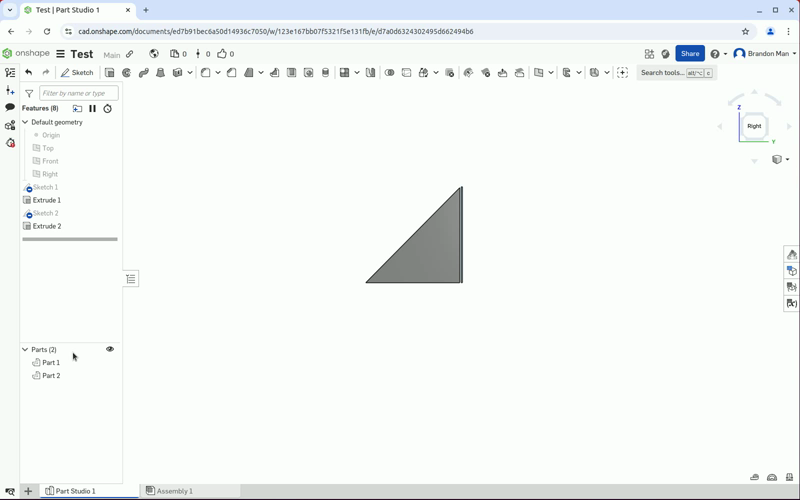
key(space)
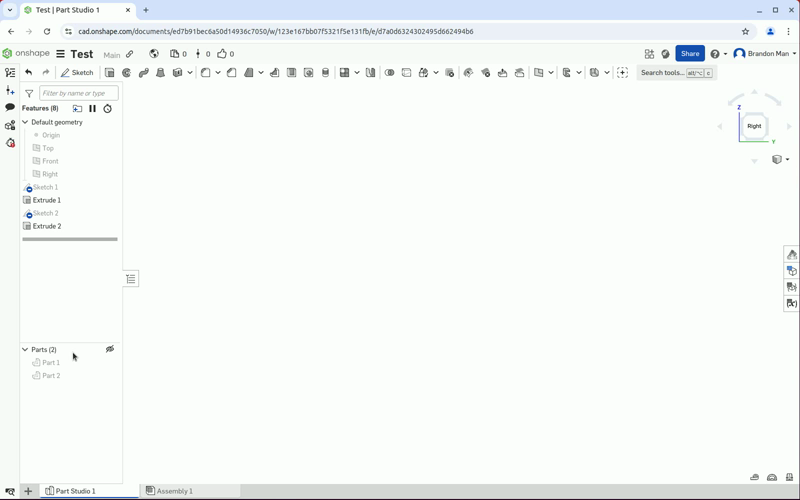
key_down(shift)
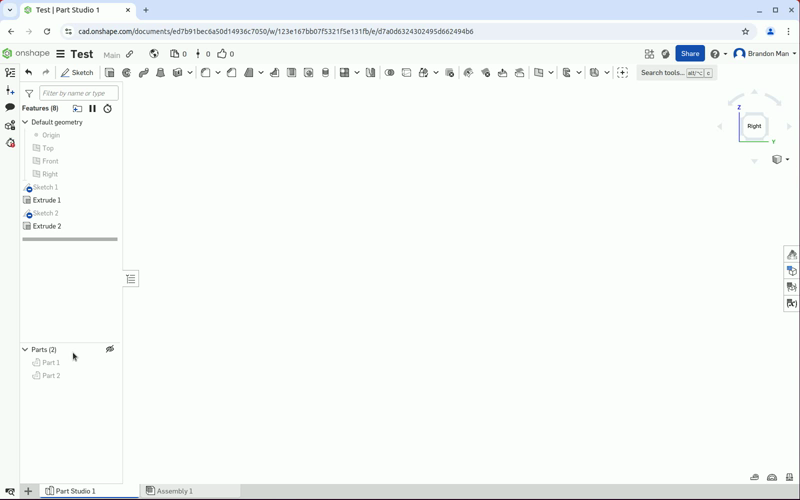
key(right)
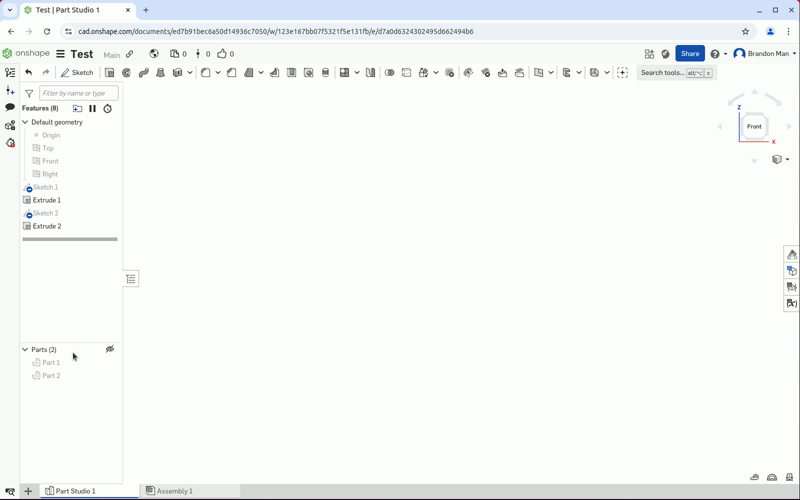
key_up(shift)
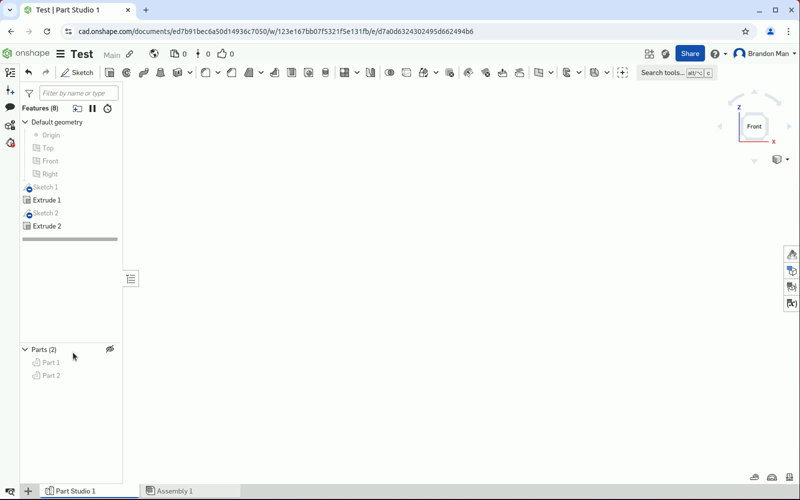
key(space)
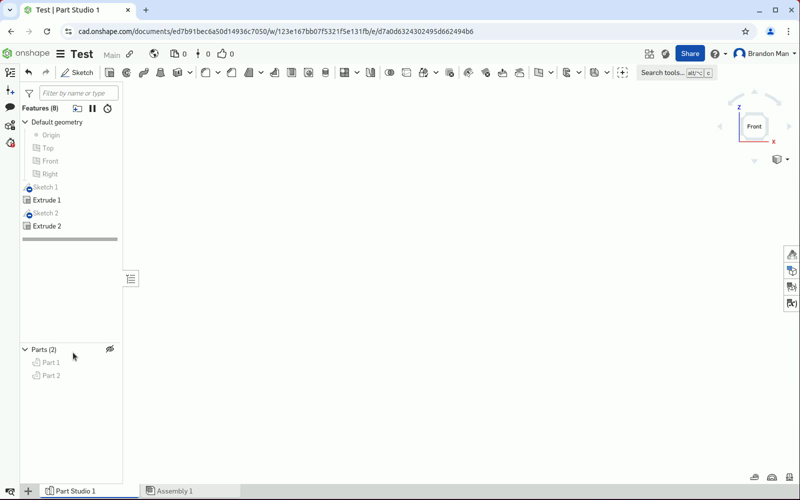
key_down(shift)
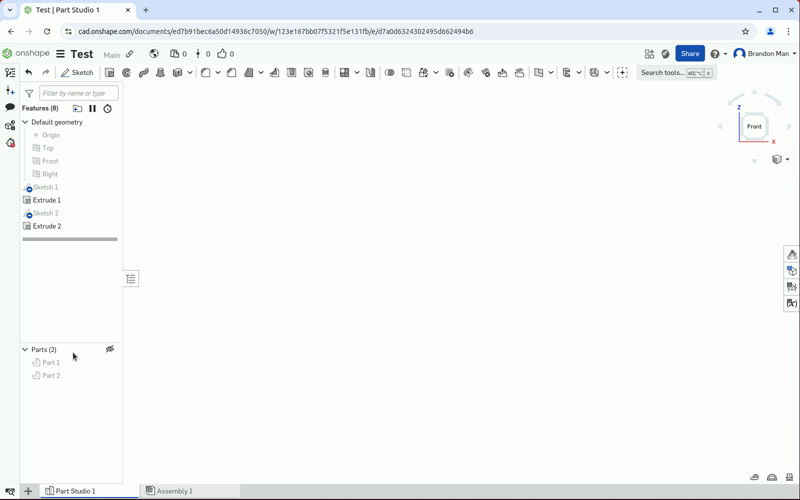
key(down)
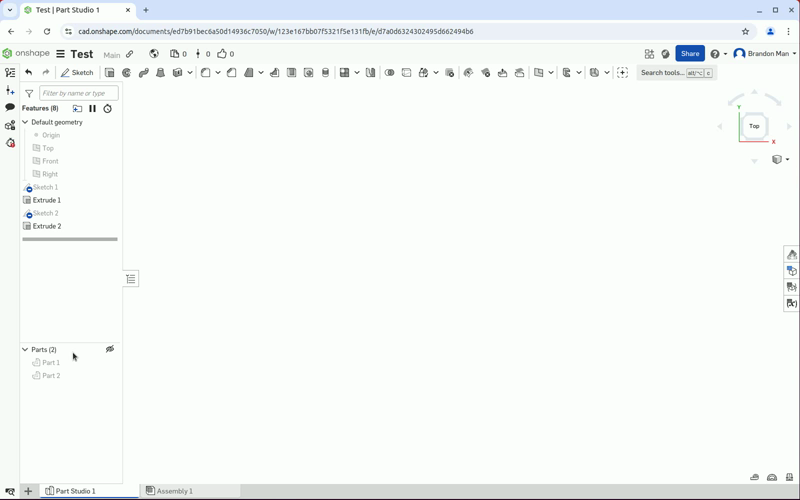
key_up(shift)
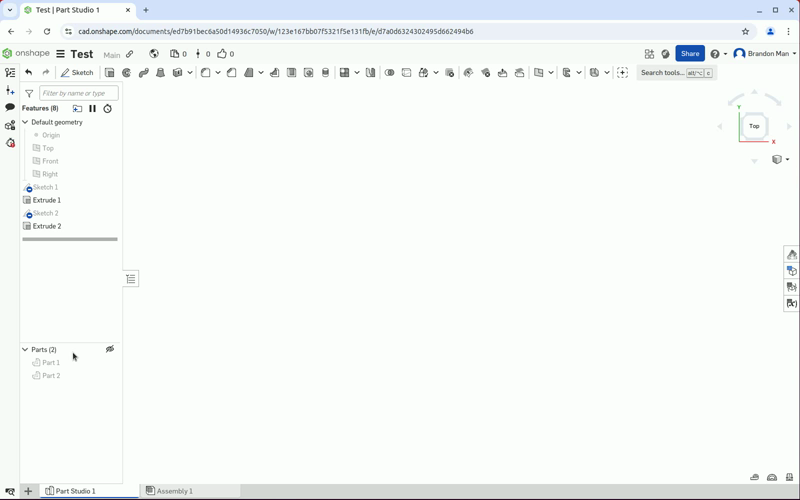
mouse_move(73, 352)
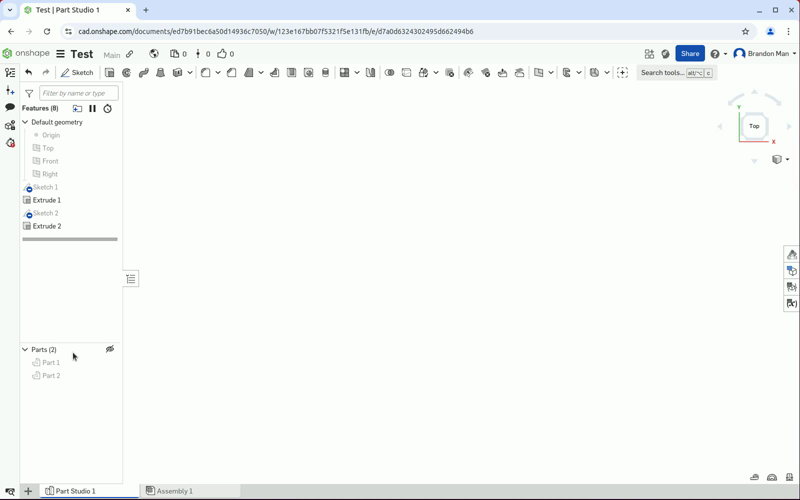
key(shift+y)
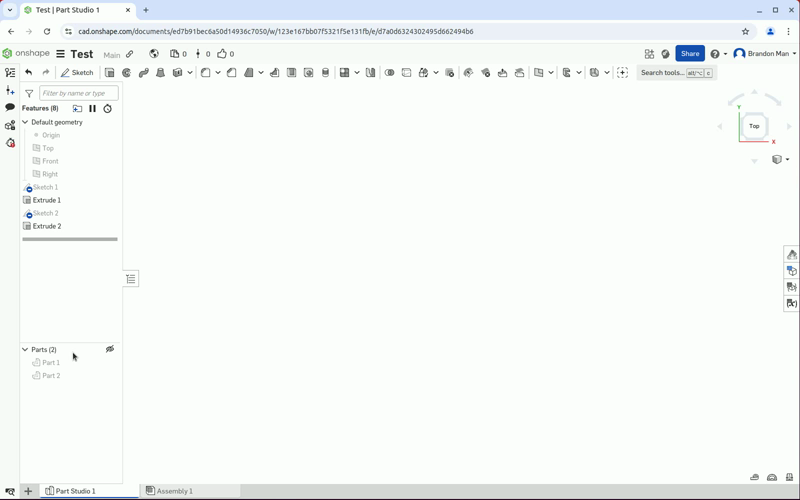
key(shift+s)
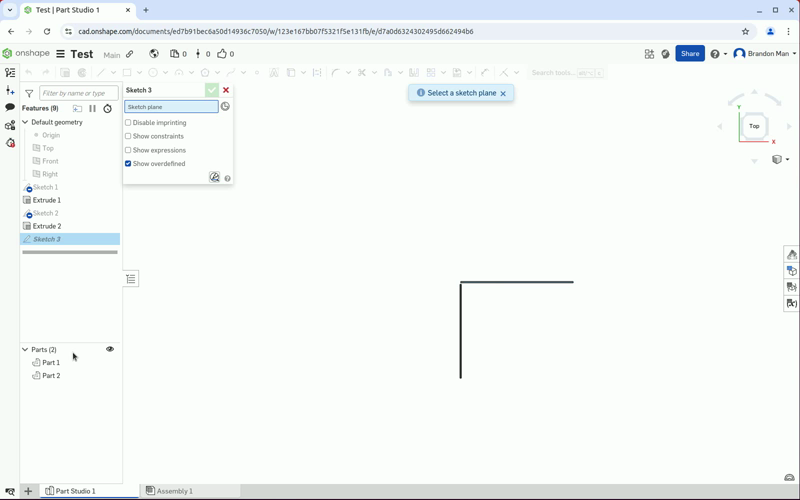
mouse_move(73, 150)
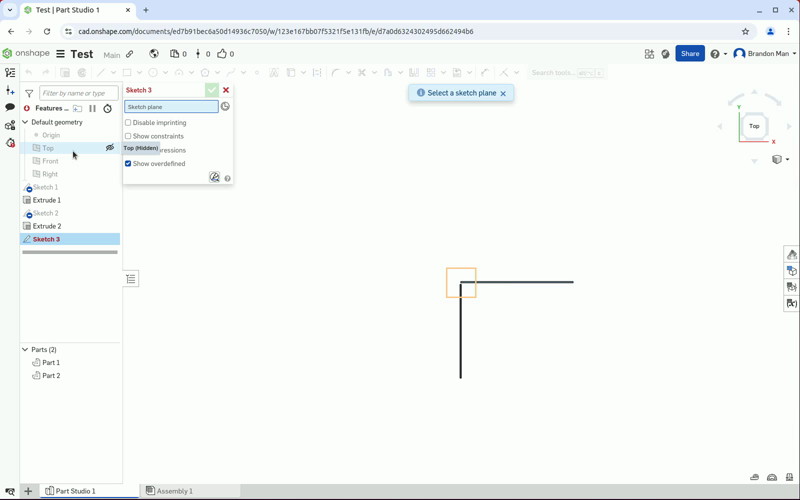
click(73, 150)
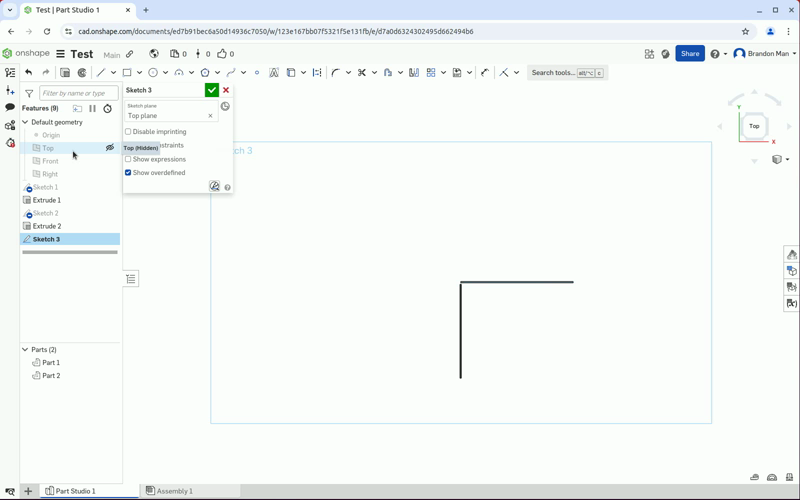
mouse_move(73, 352)
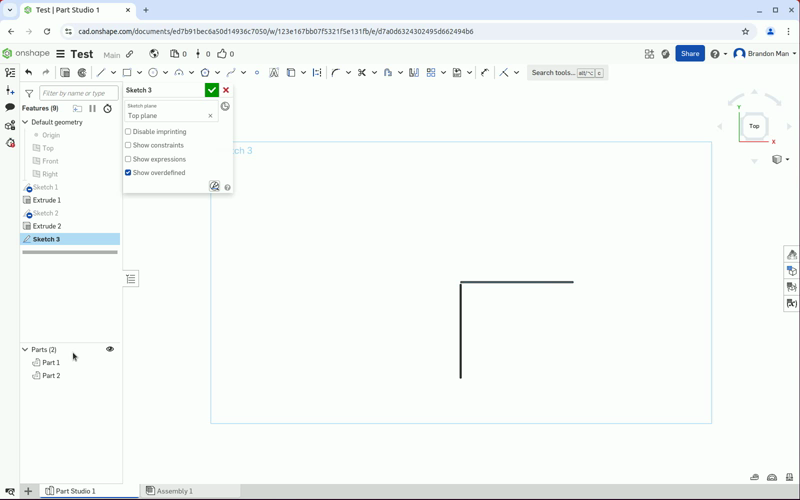
key(y)
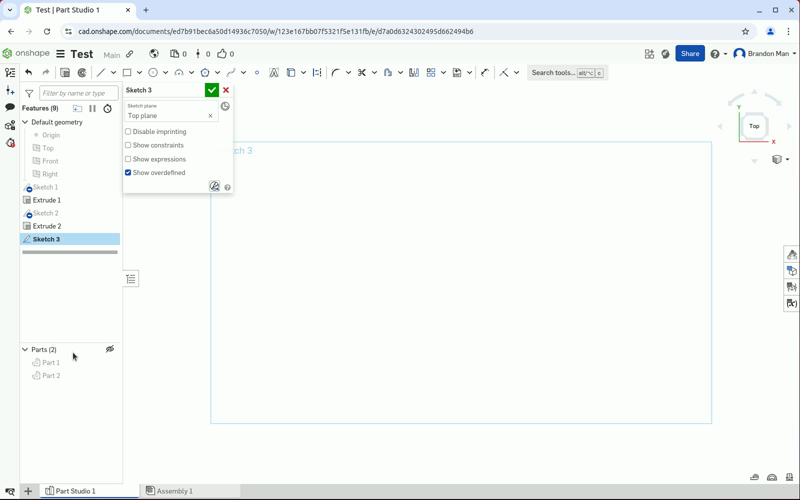
key(l)
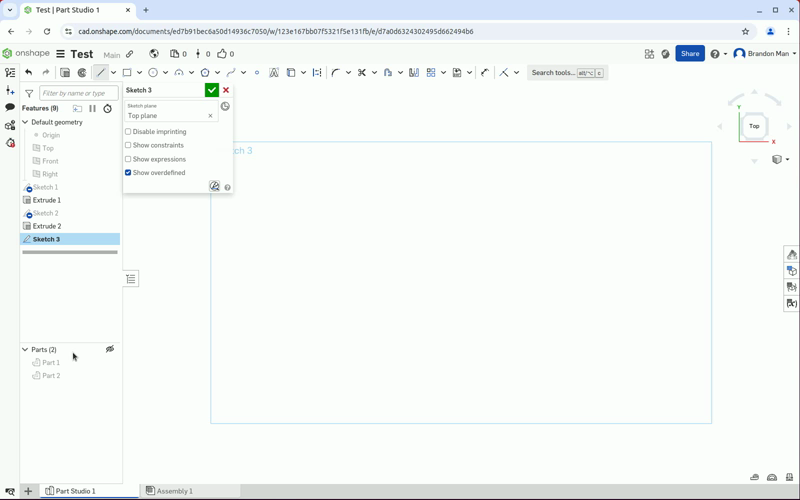
key_down(shift)
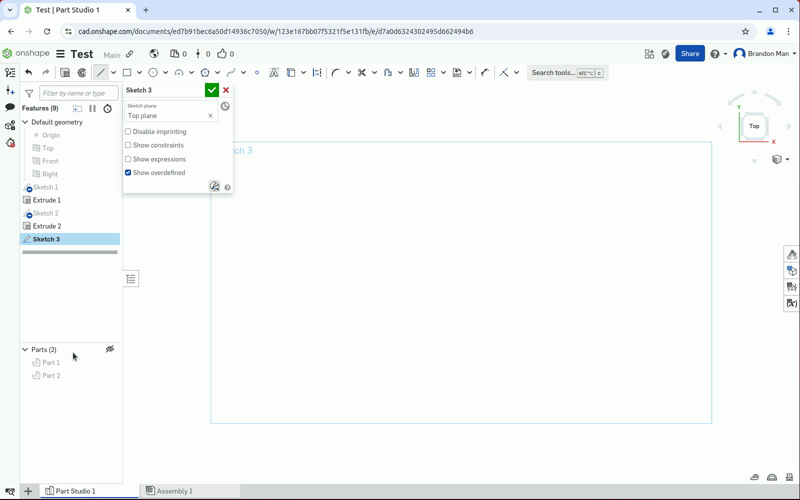
mouse_move(460, 376)
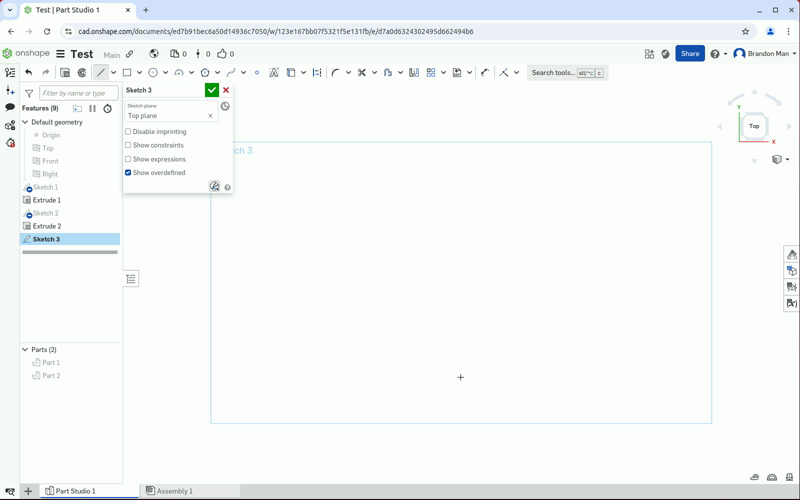
click(460, 376)
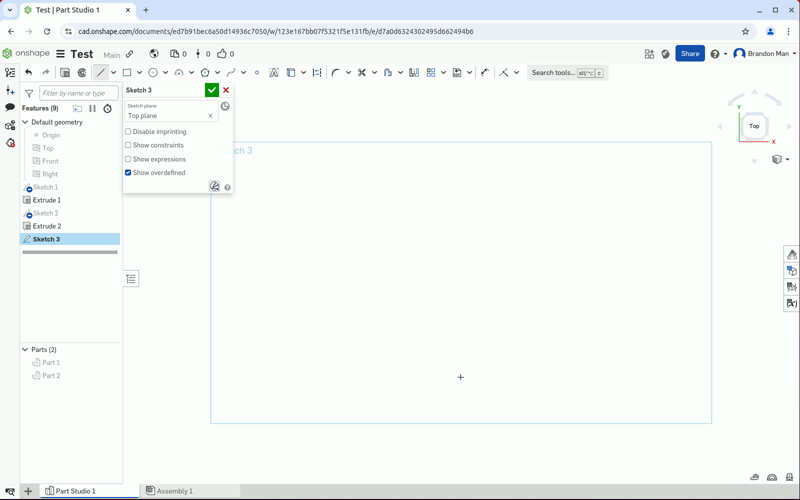
key_up(shift)
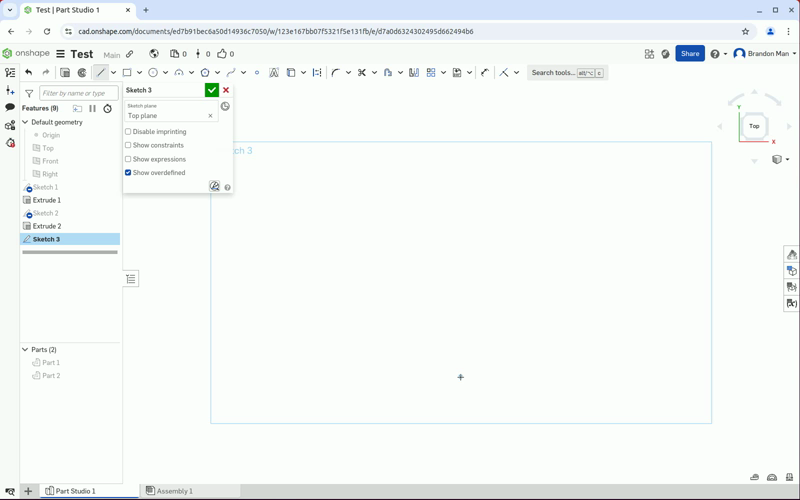
key_down(shift)
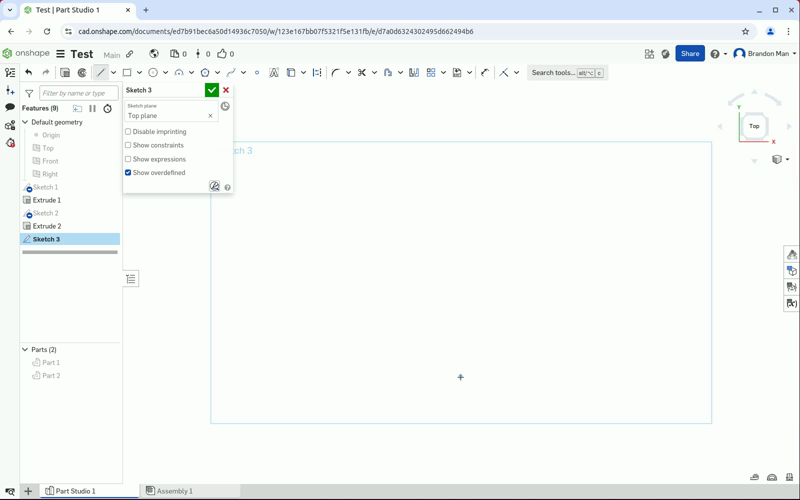
mouse_move(572, 284)
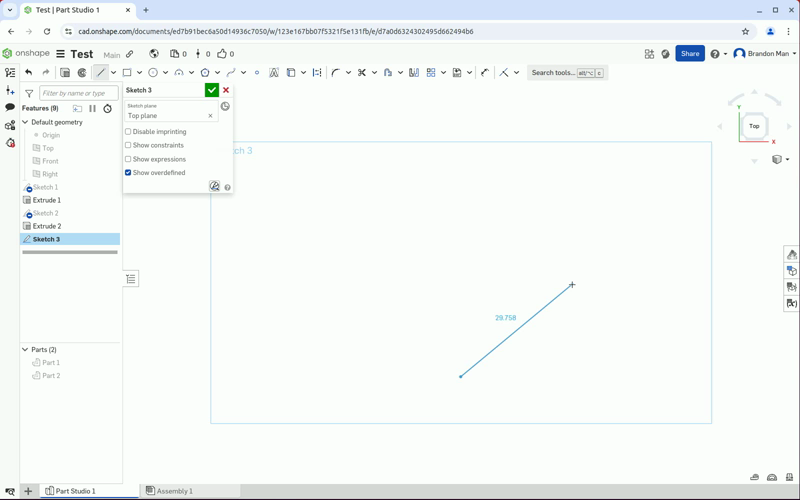
click(572, 284)
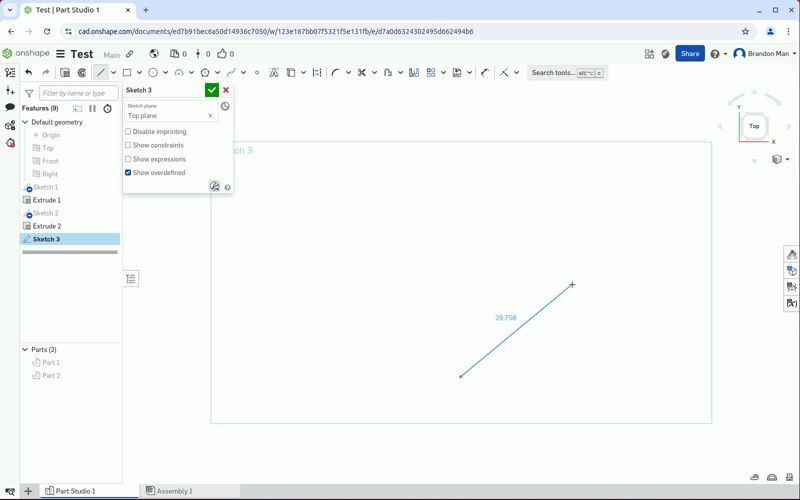
key_up(shift)
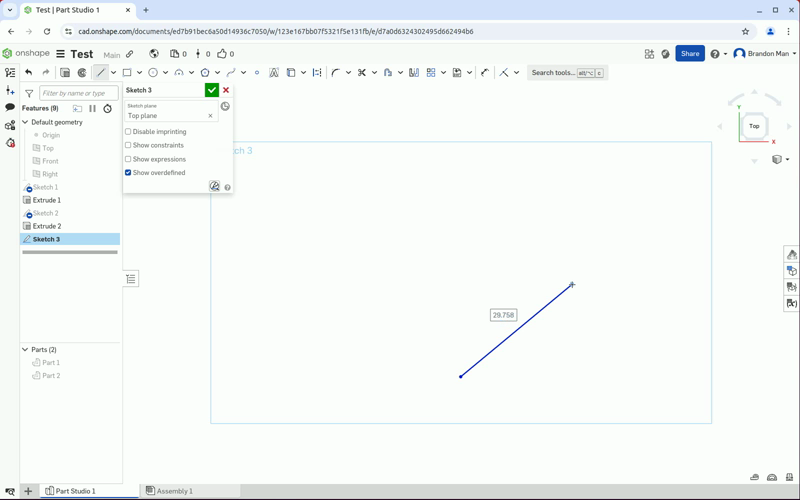
key_down(shift)
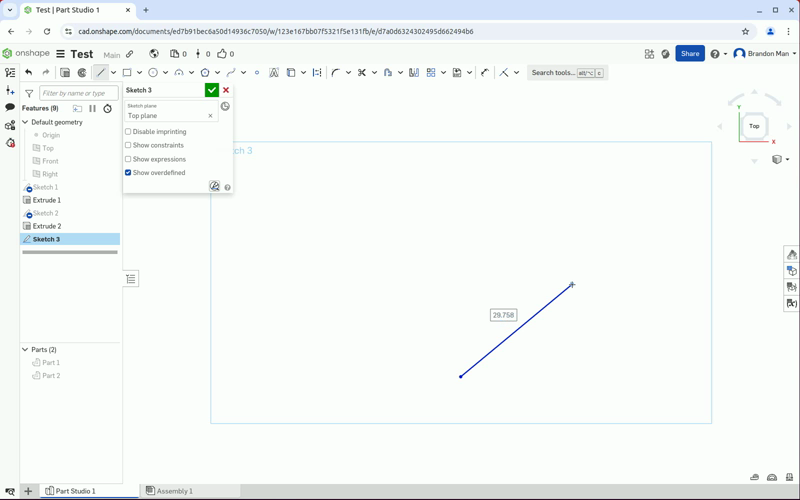
mouse_move(460, 284)
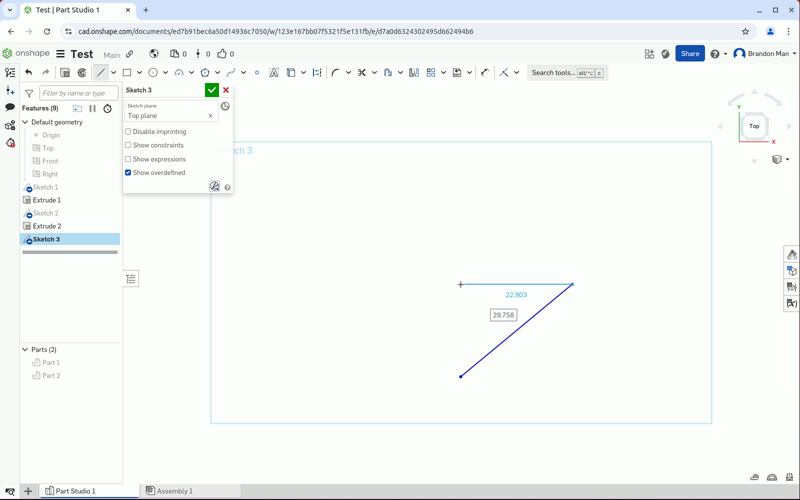
click(460, 284)
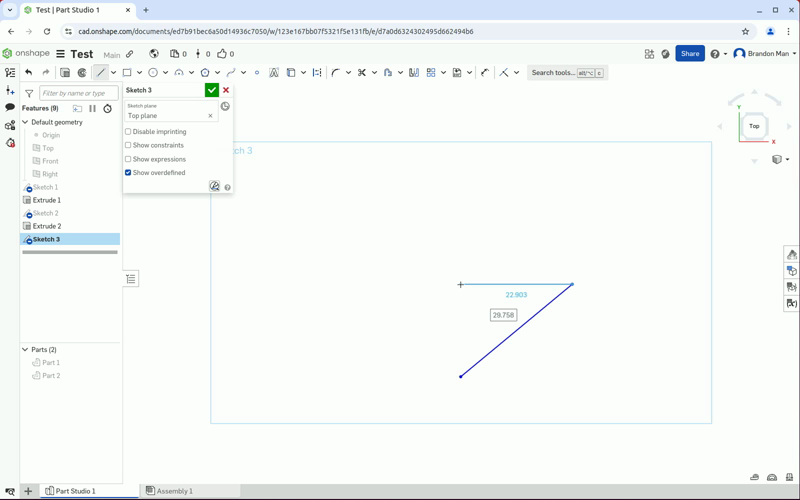
key_up(shift)
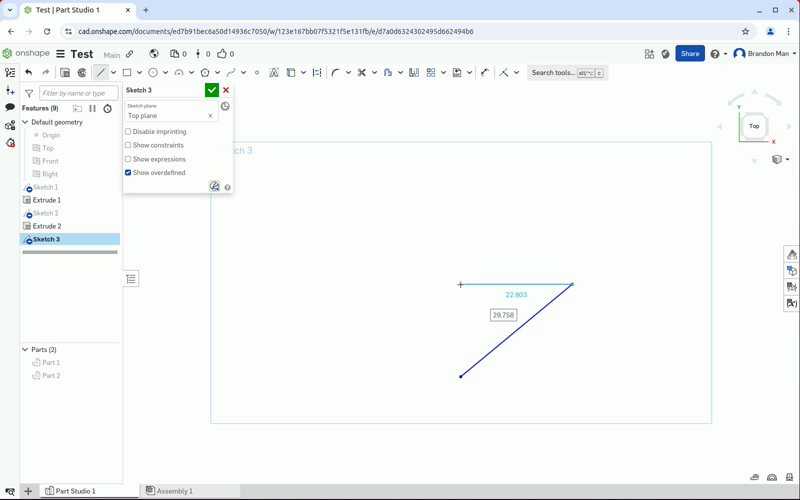
key_down(shift)
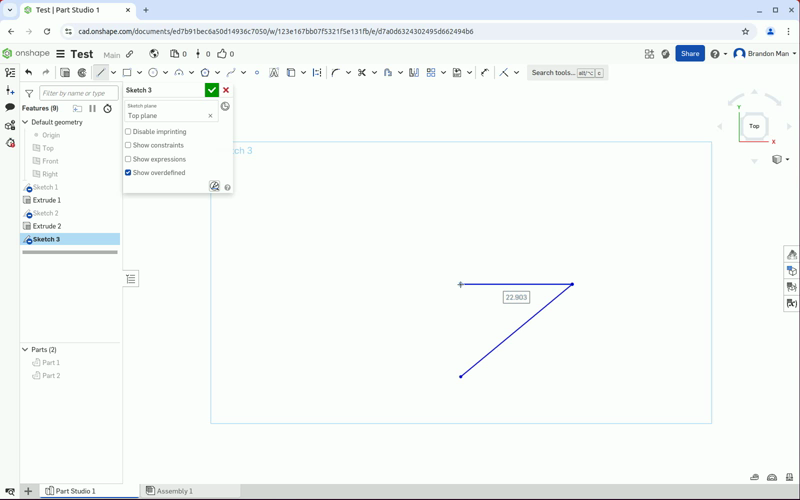
mouse_move(460, 376)
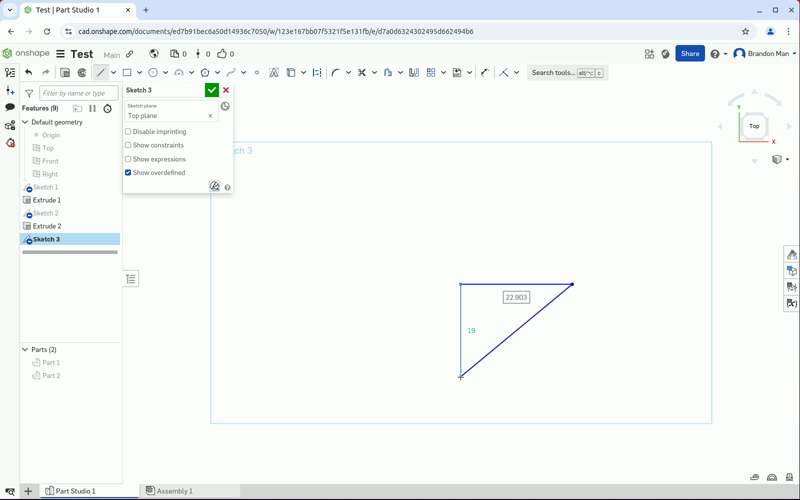
key_up(shift)
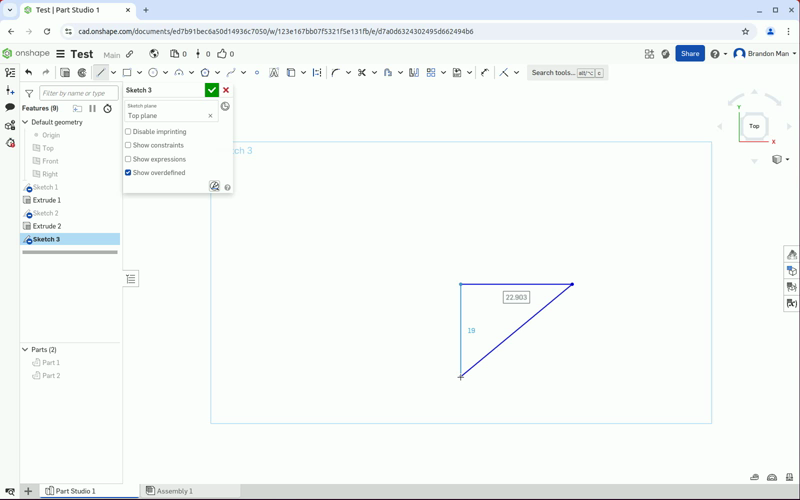
click(460, 376)
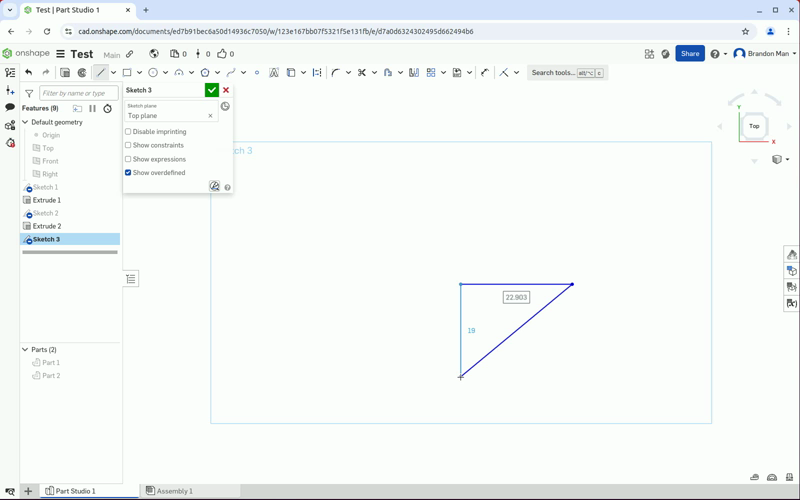
key(esc)
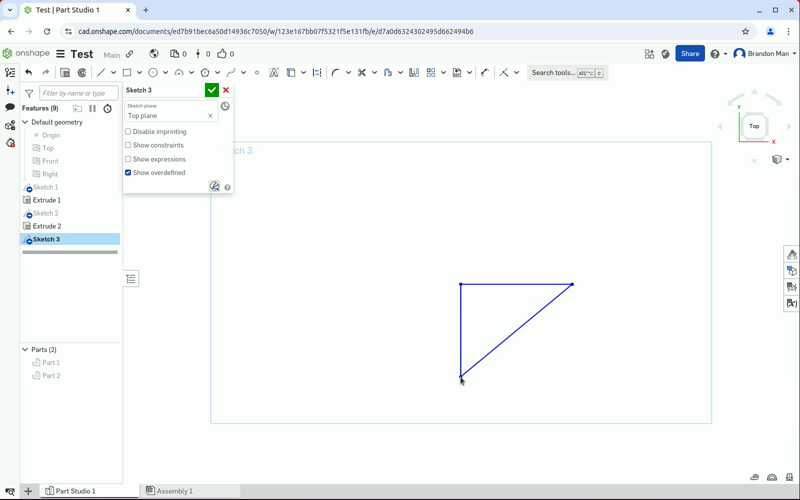
mouse_move(503, 314)
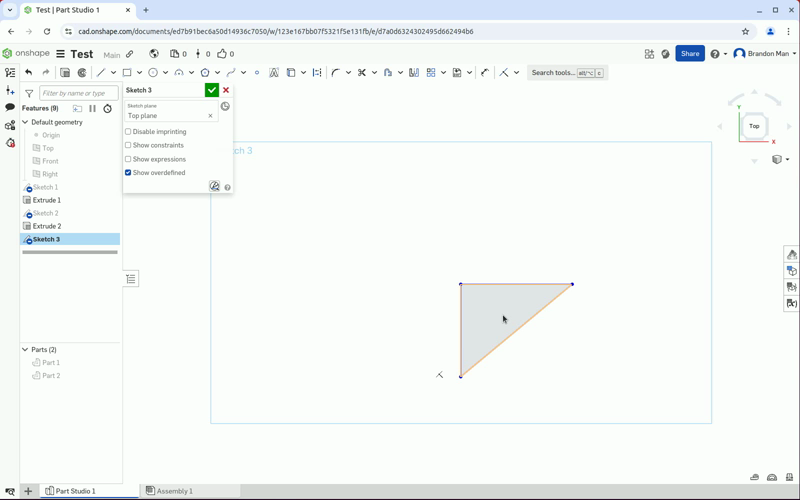
click(503, 314)
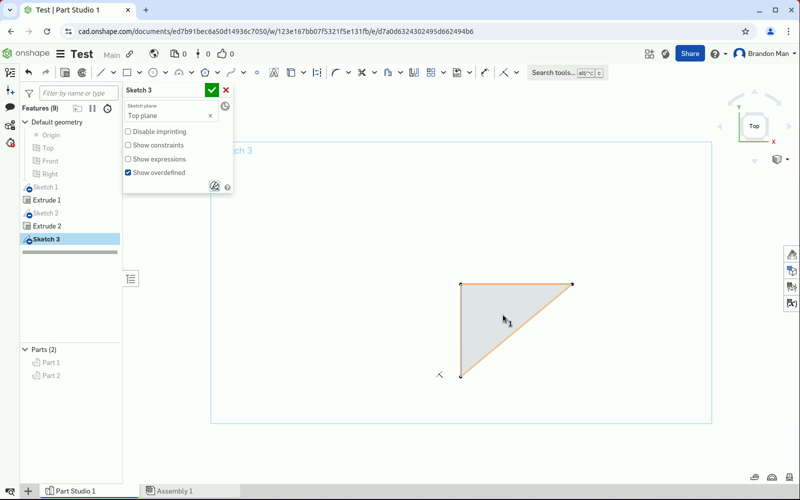
mouse_move(73, 352)
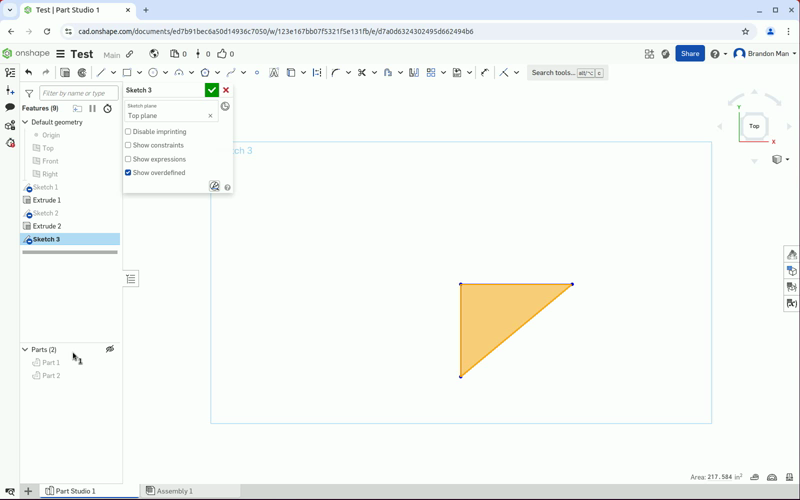
key(shift+y)
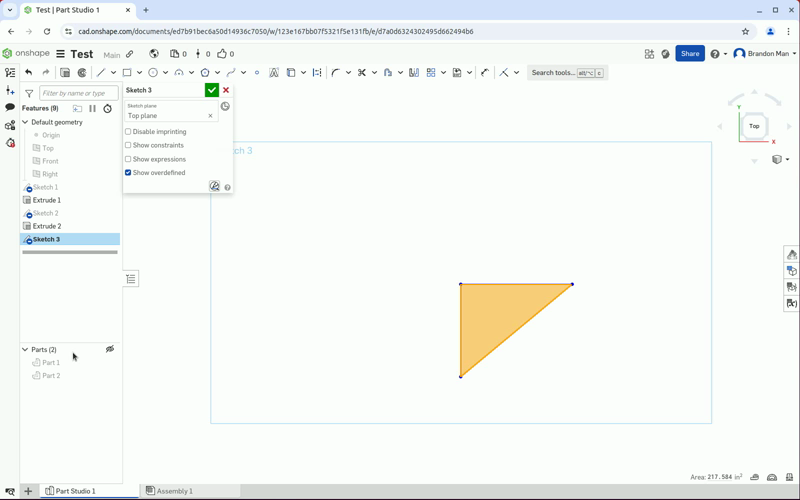
key(shift+e)
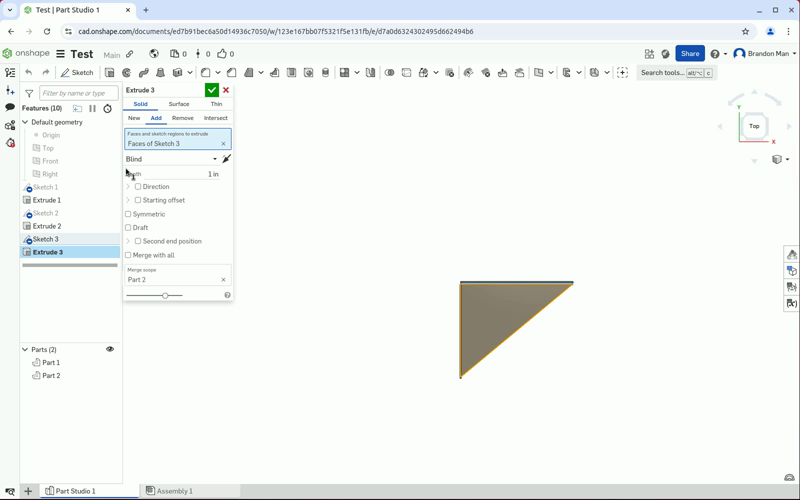
mouse_move(143, 106)
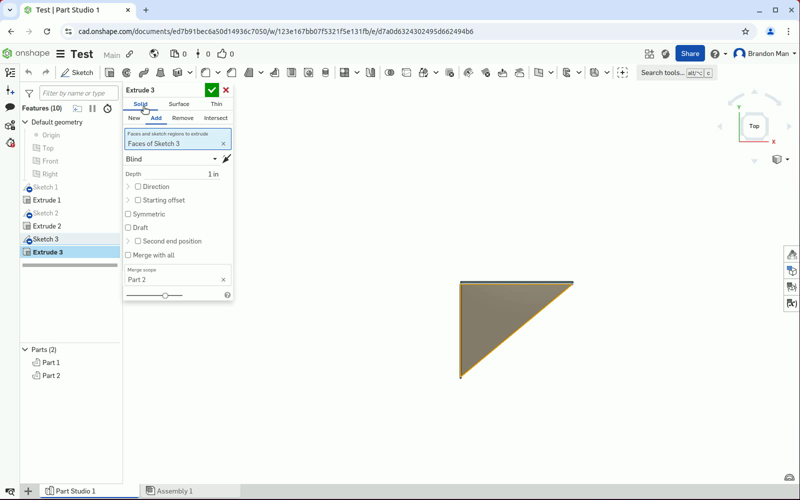
click(143, 106)
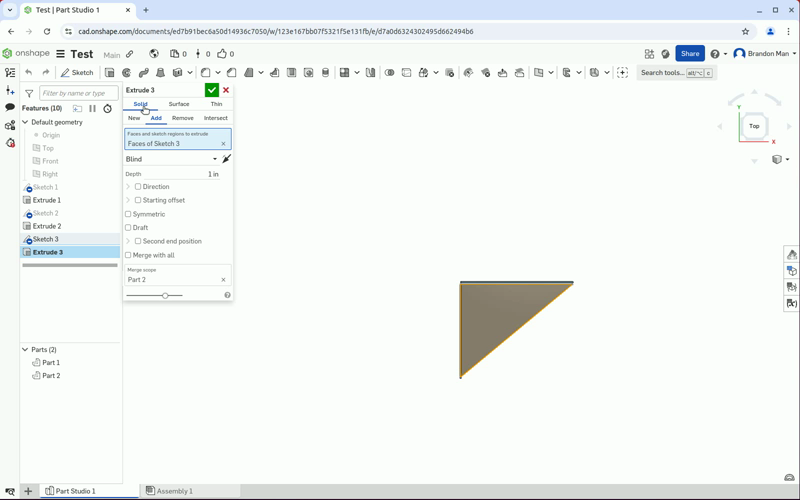
mouse_move(137, 120)
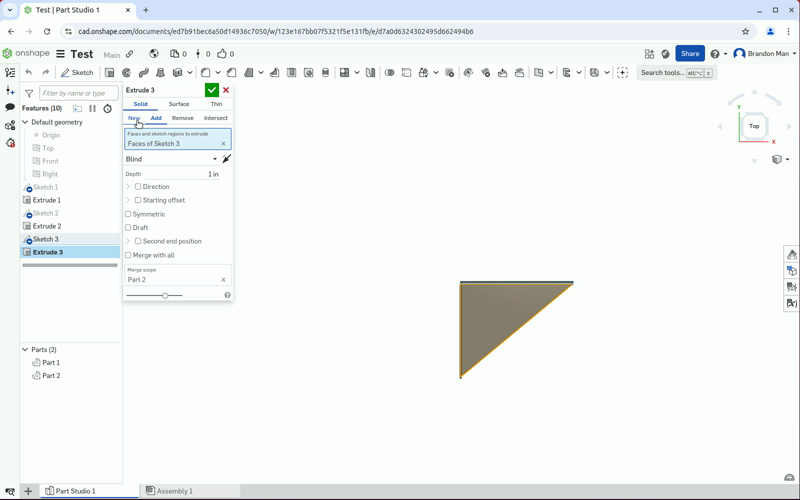
click(137, 120)
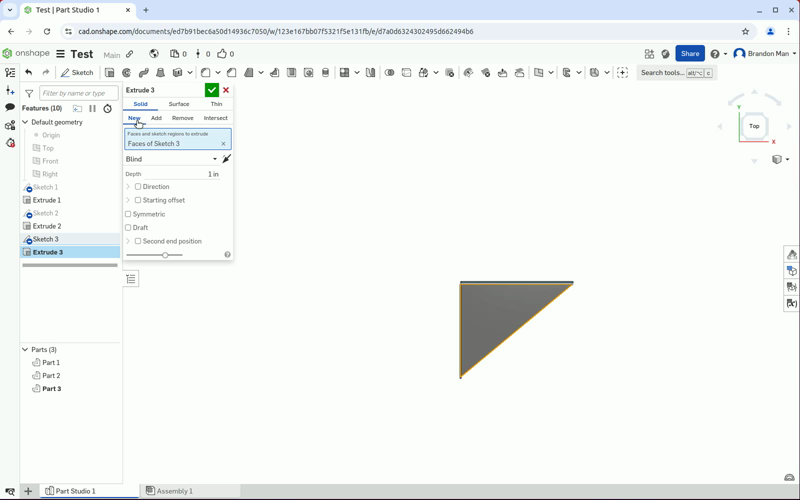
key(tab, 4)
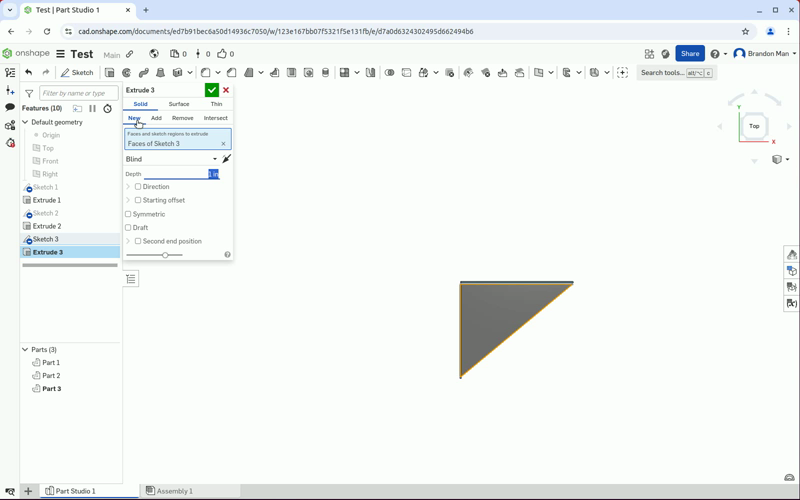
text(-0.241)
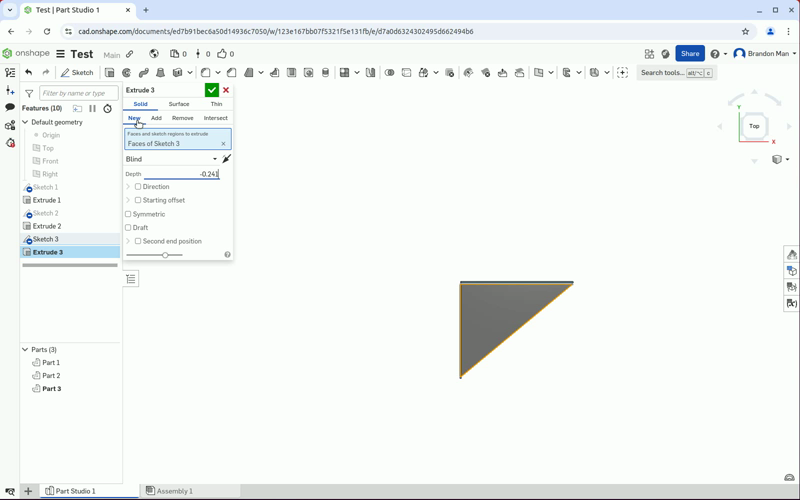
key(enter)
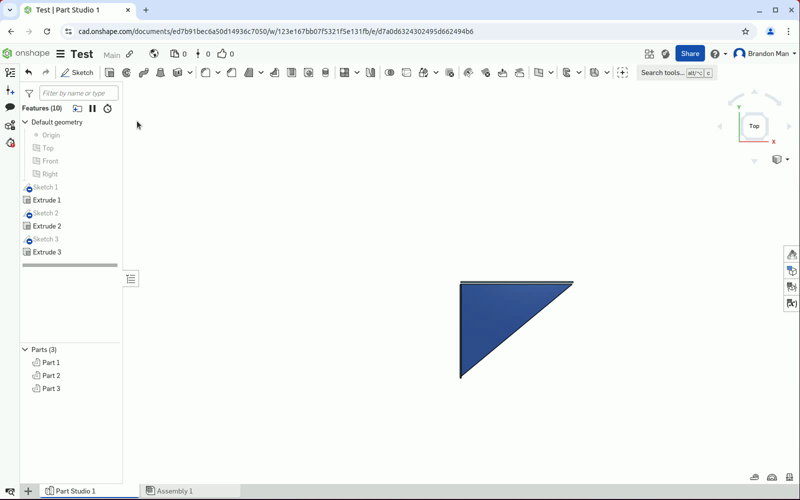
key(shift+h)
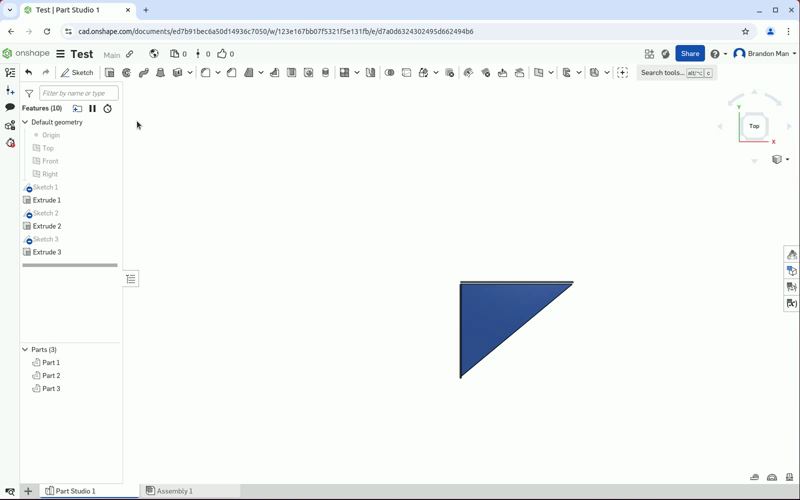
key(shift+h)
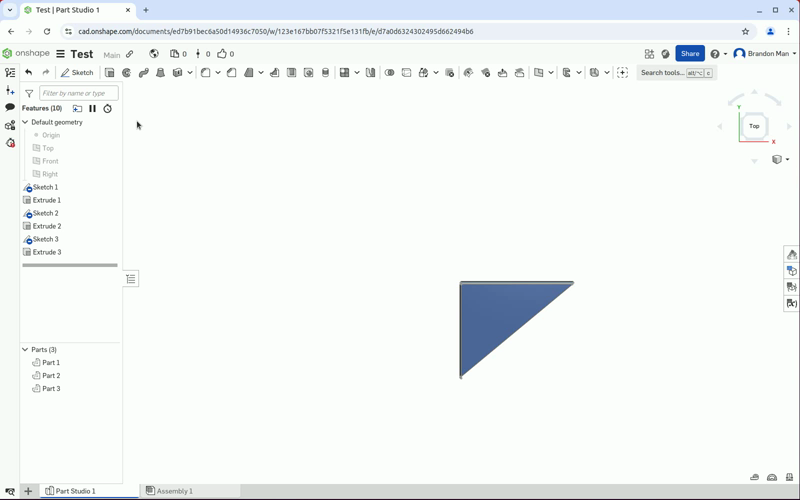
key(shift+7)
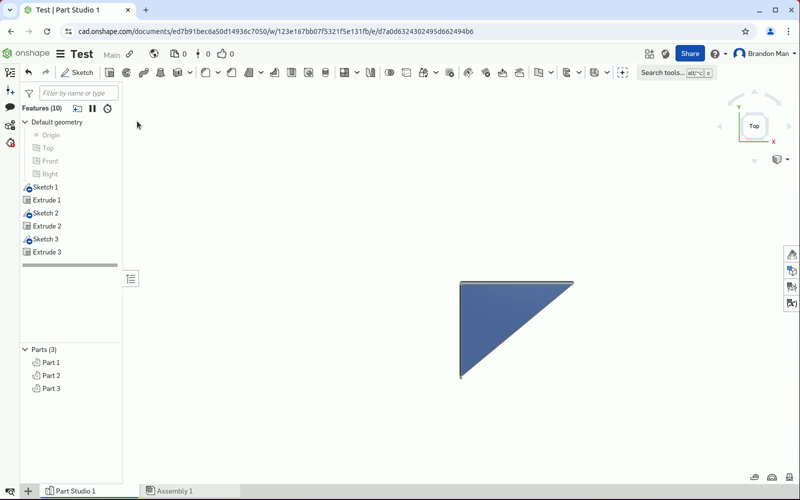
key(up, 3)
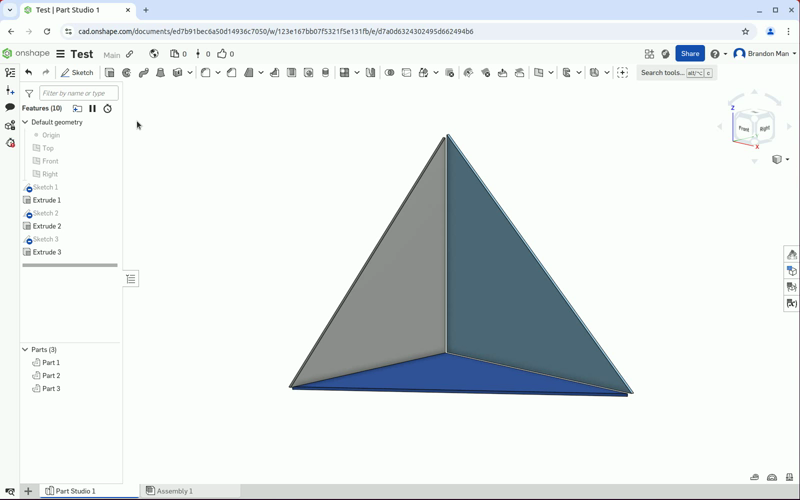
key(left, 3)
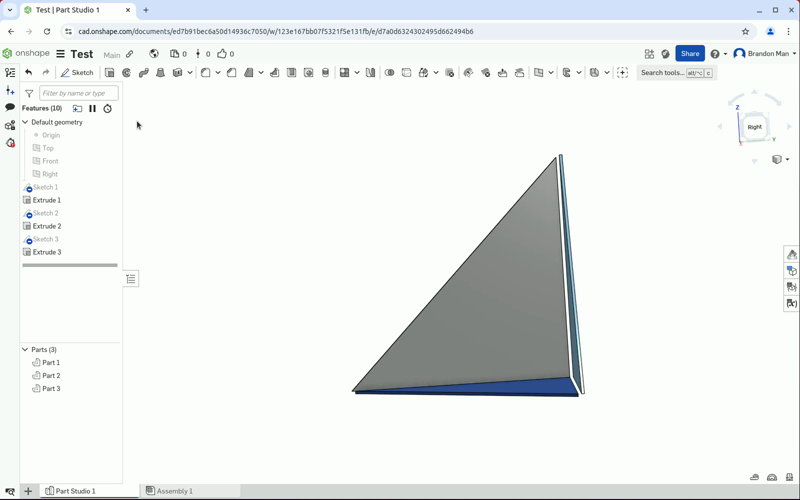
key(right, 3)
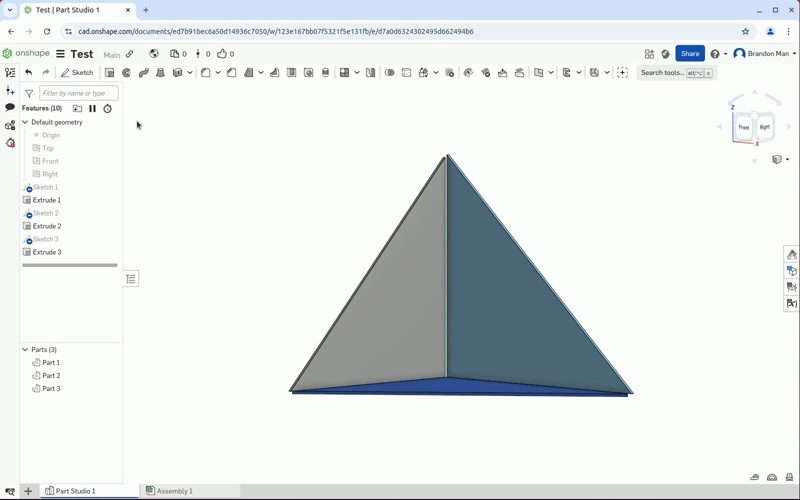
key(down, 3)
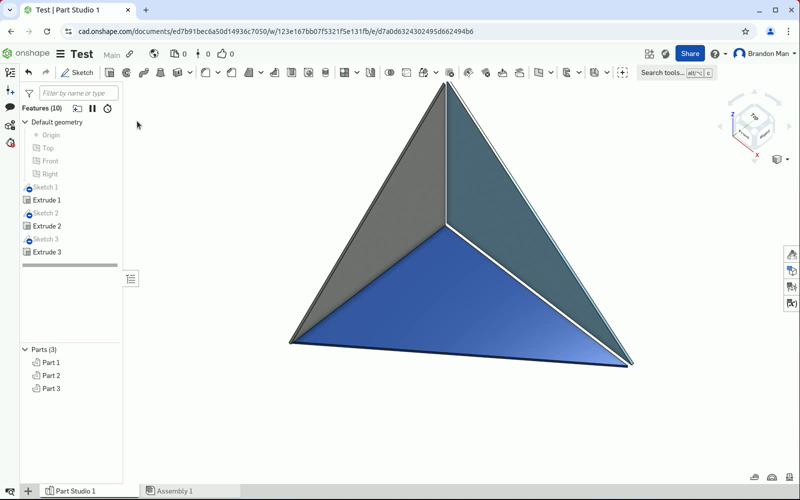
mouse_move(73, 189)
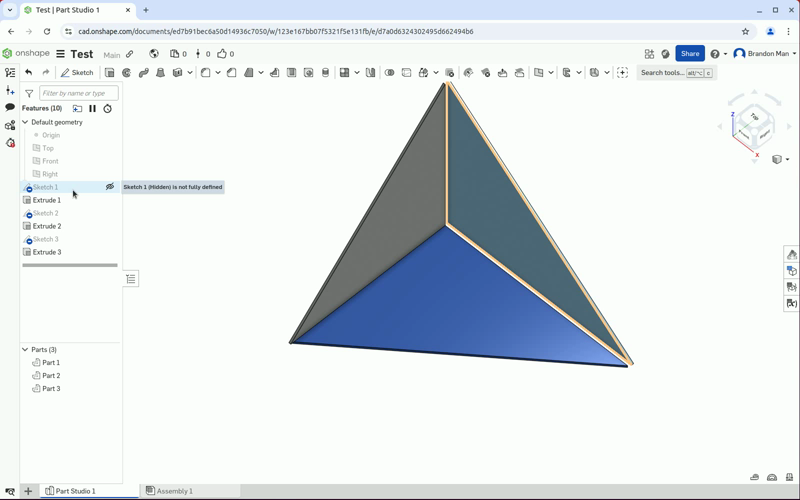
click(73, 189)